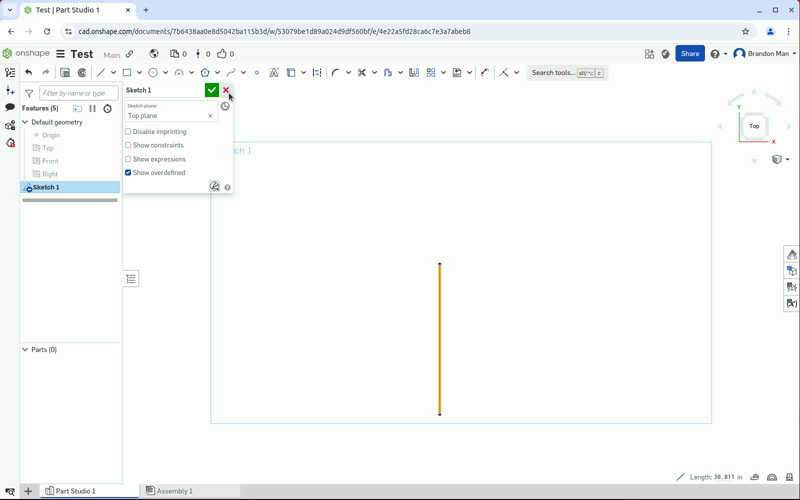
key(shift+h)
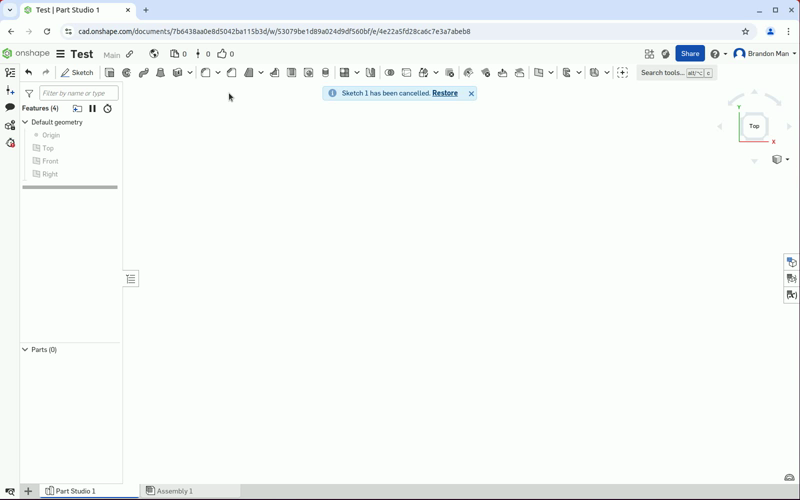
mouse_move(73, 352)
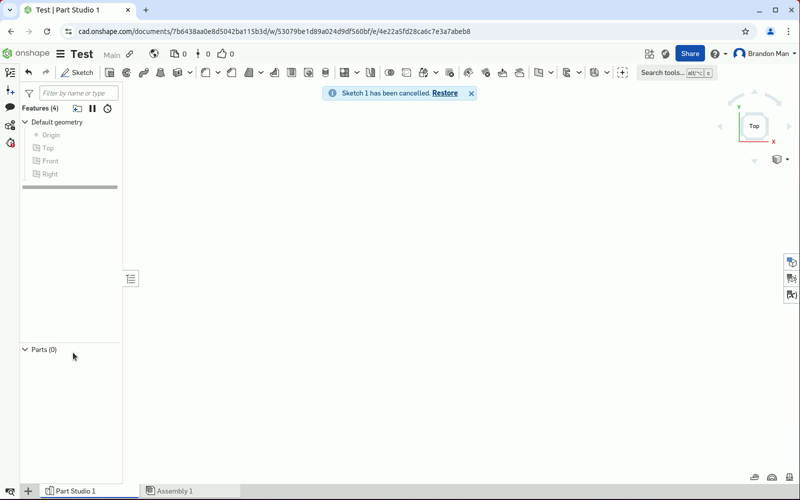
key(y)
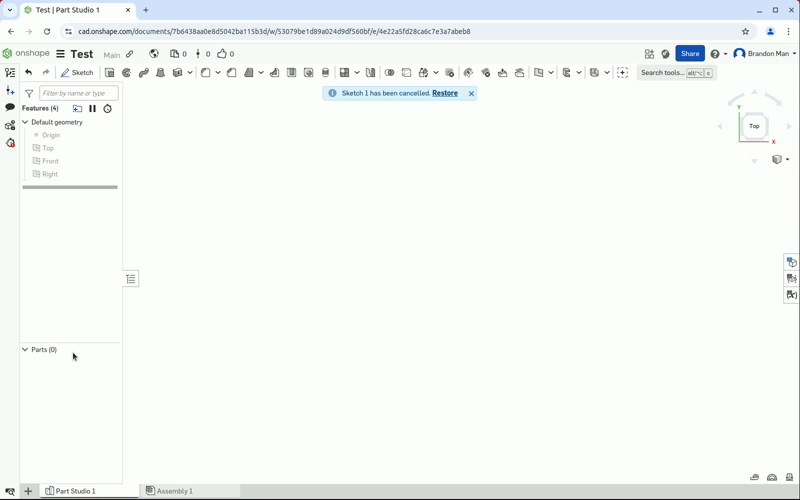
key(shift+p)
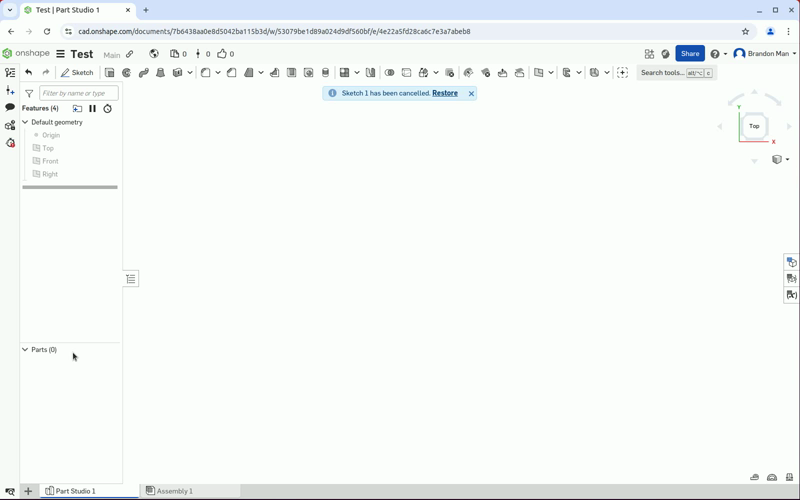
key(space)
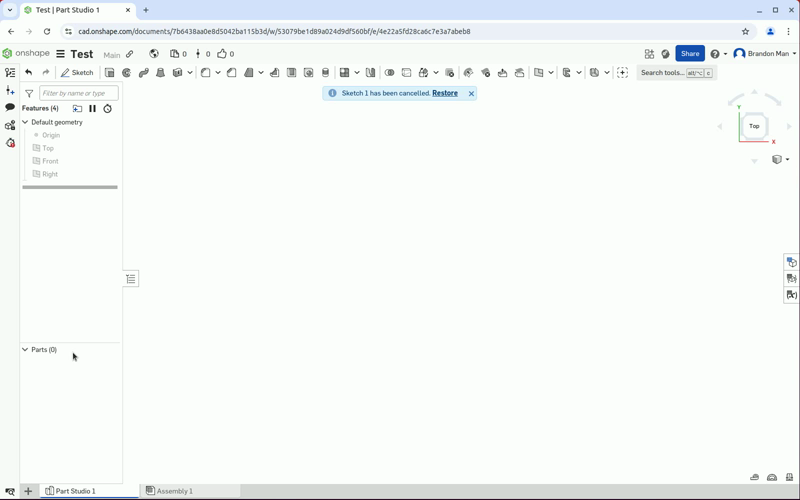
key_down(shift)
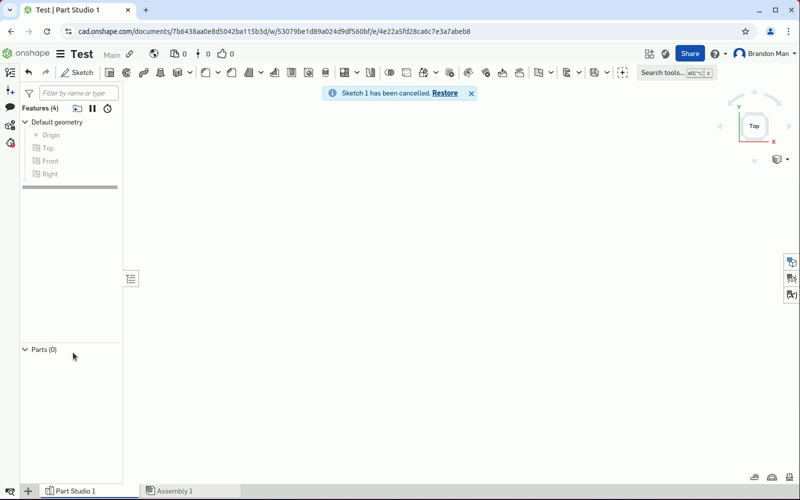
key(up)
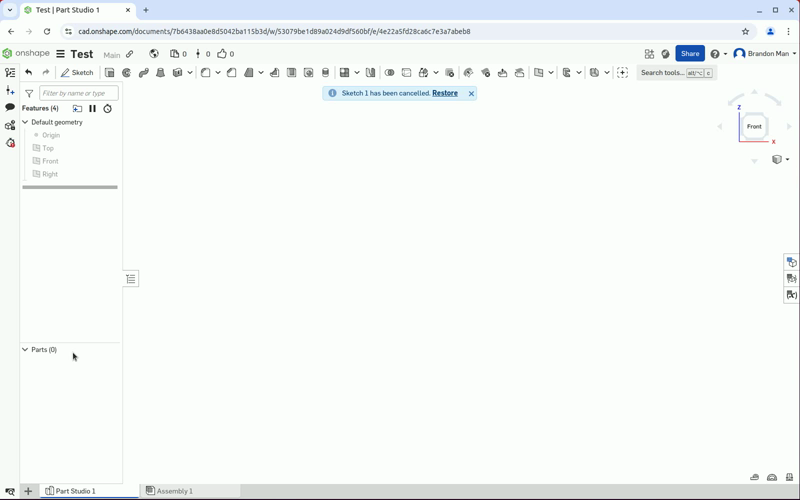
key_up(shift)
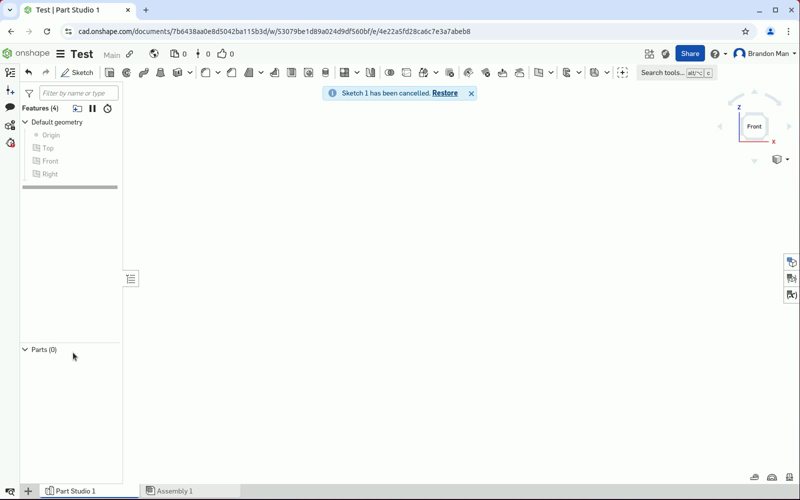
mouse_move(73, 352)
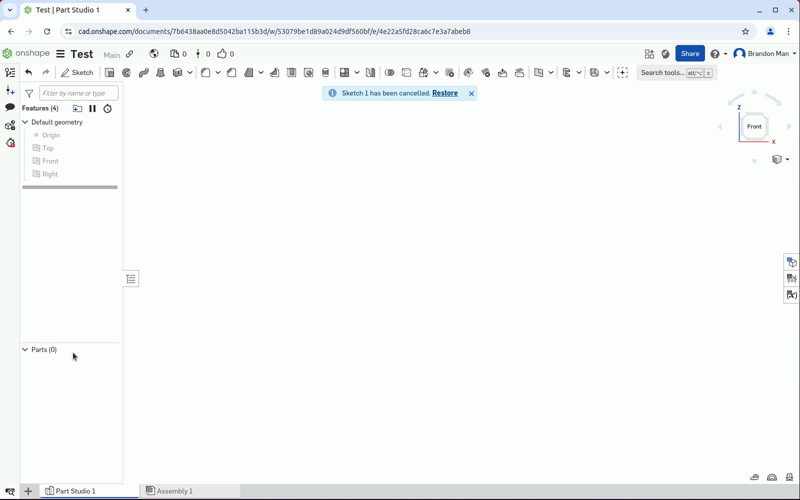
key(shift+y)
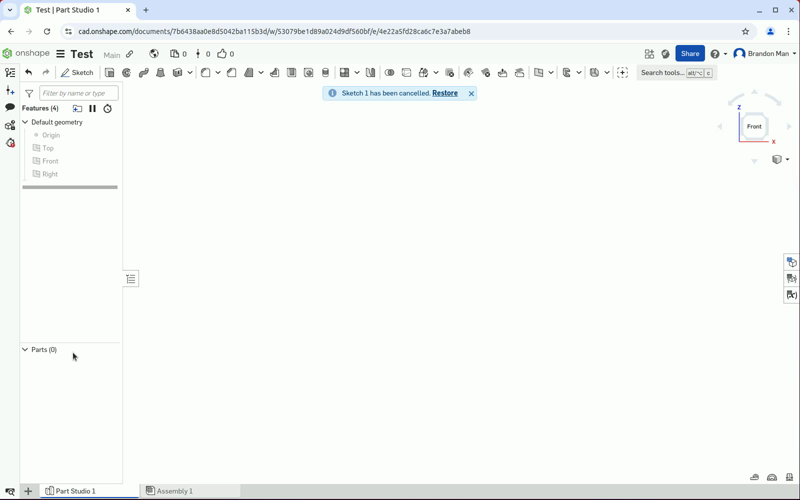
key(shift+s)
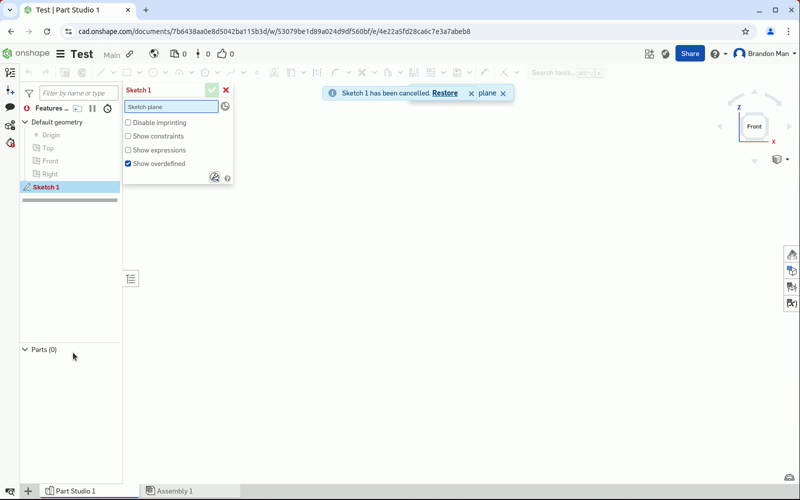
mouse_move(73, 163)
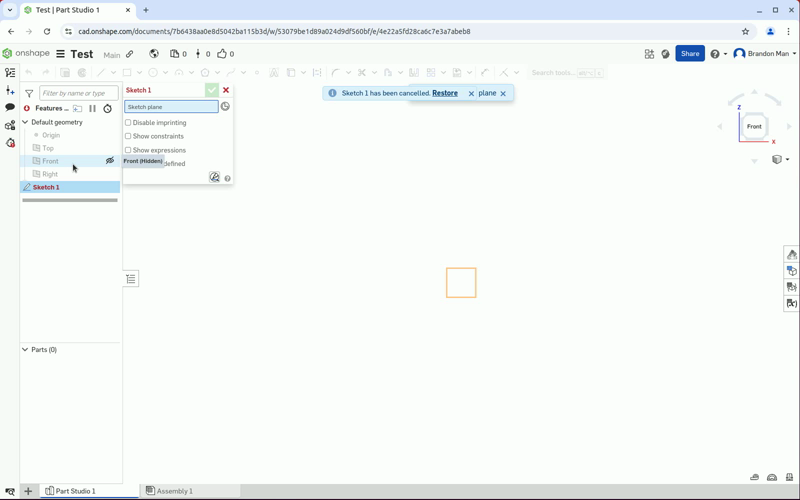
click(73, 163)
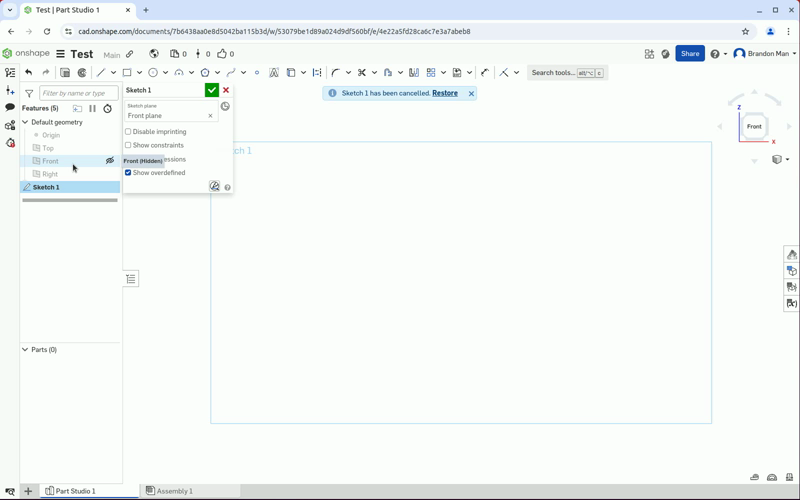
mouse_move(73, 352)
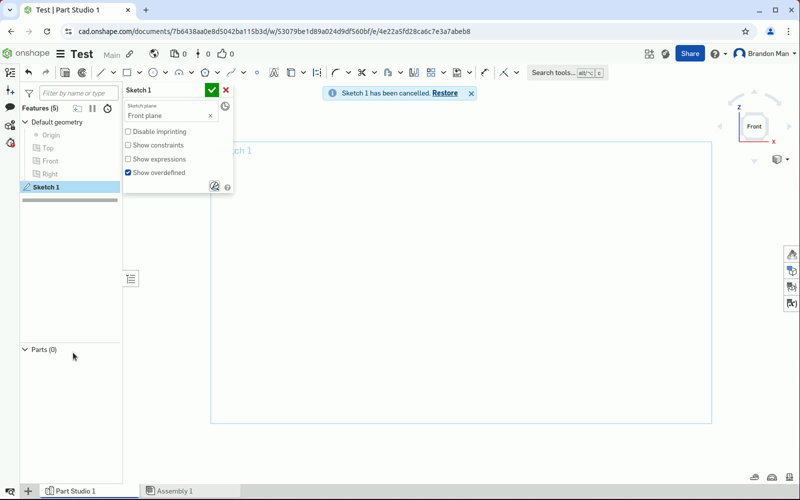
key(y)
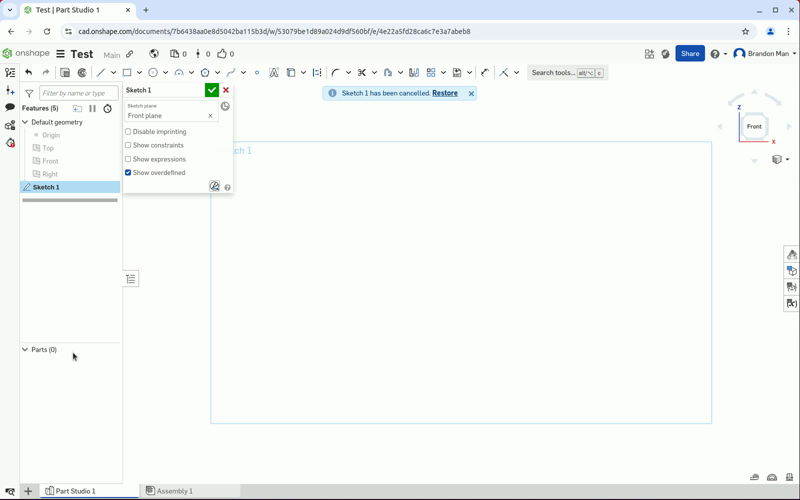
key(c)
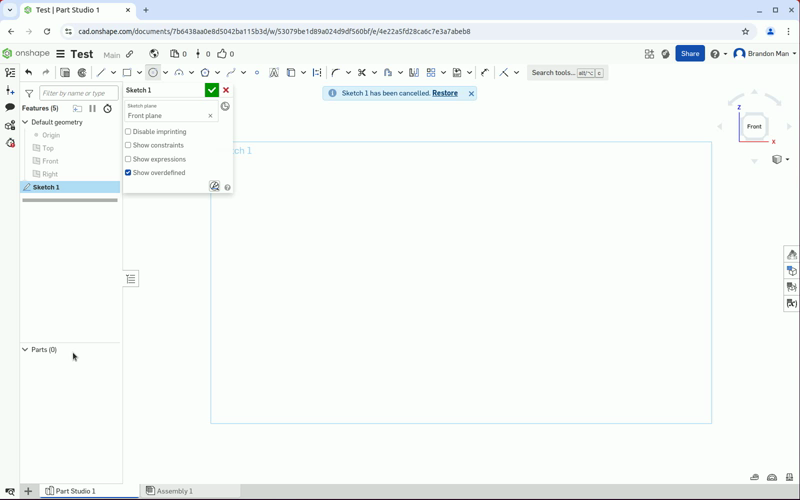
key_down(shift)
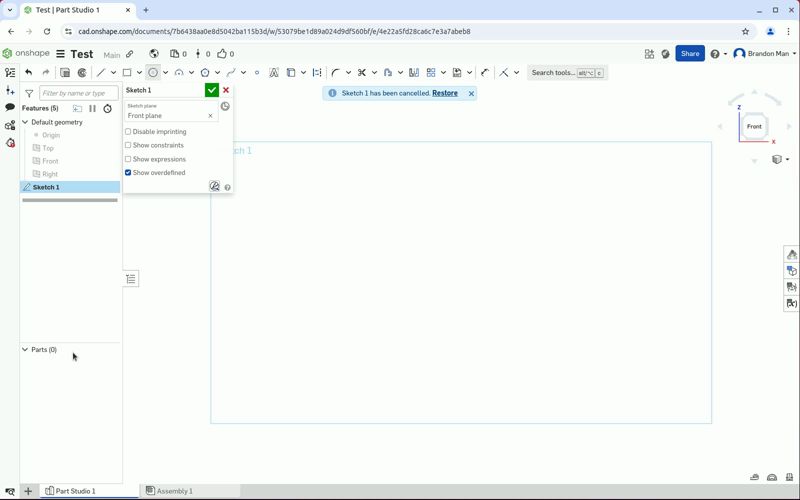
mouse_move(461, 282)
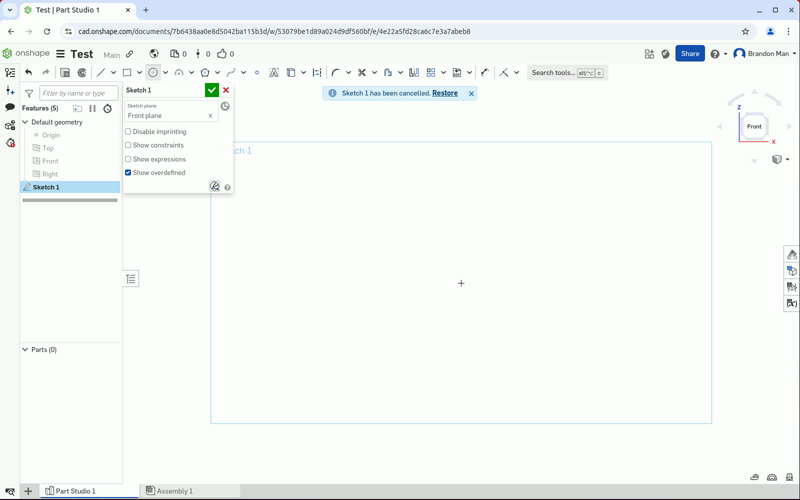
click(461, 282)
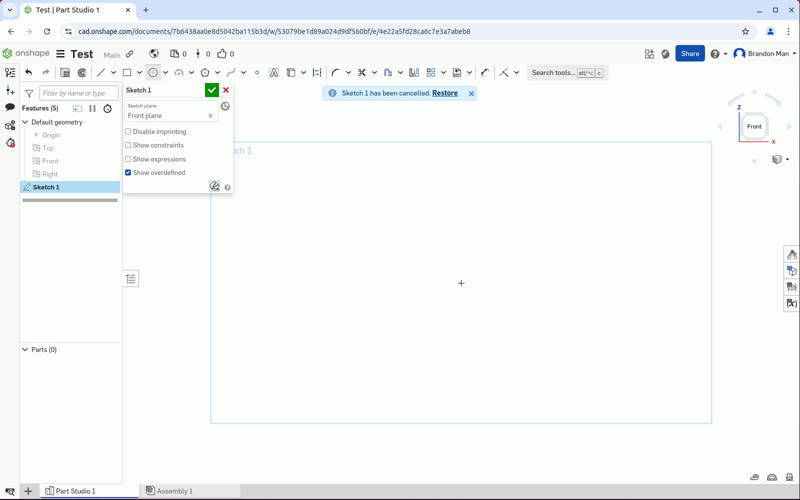
key_up(shift)
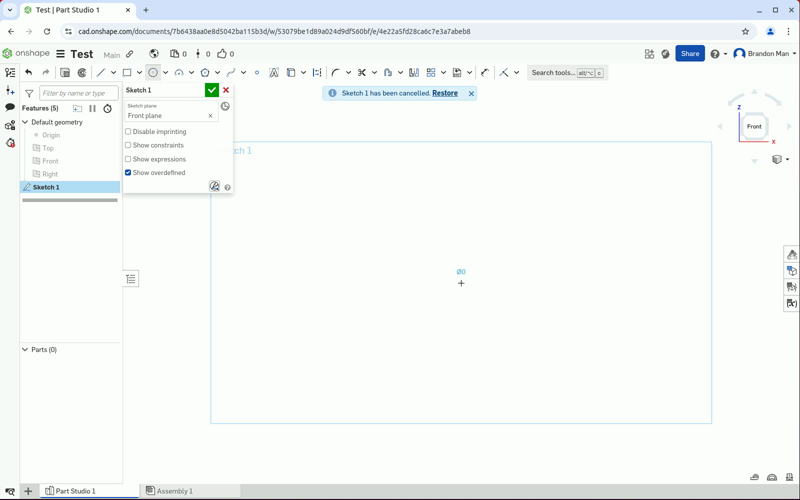
mouse_move(572, 282)
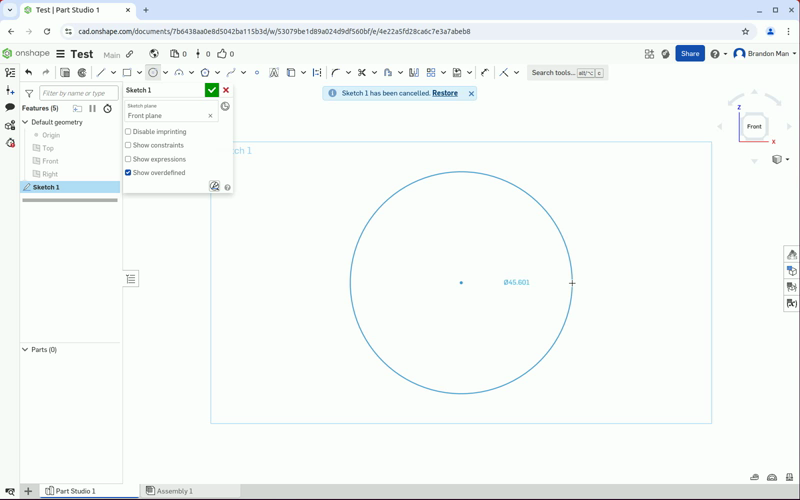
click(572, 282)
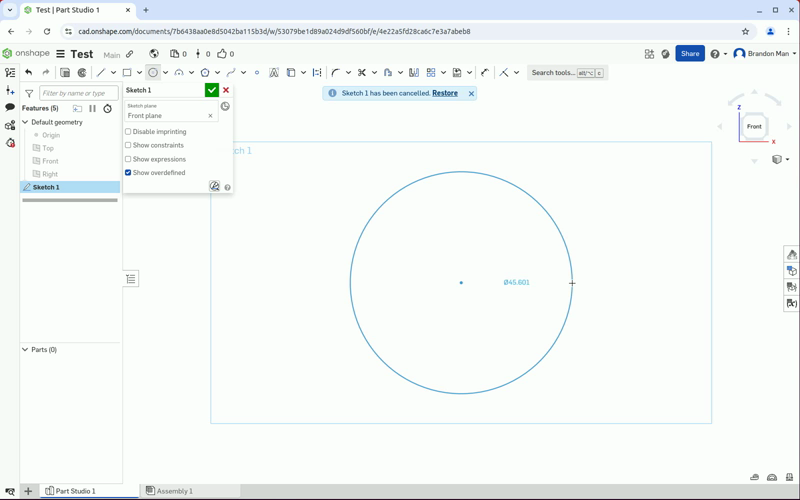
key(esc)
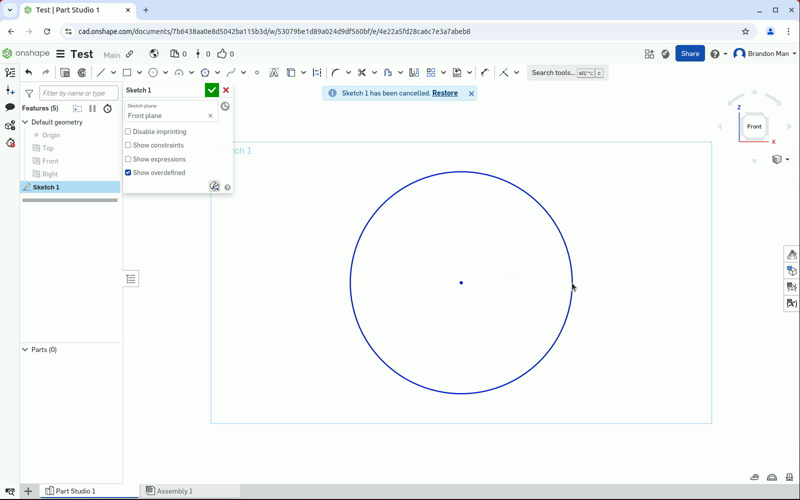
key(c)
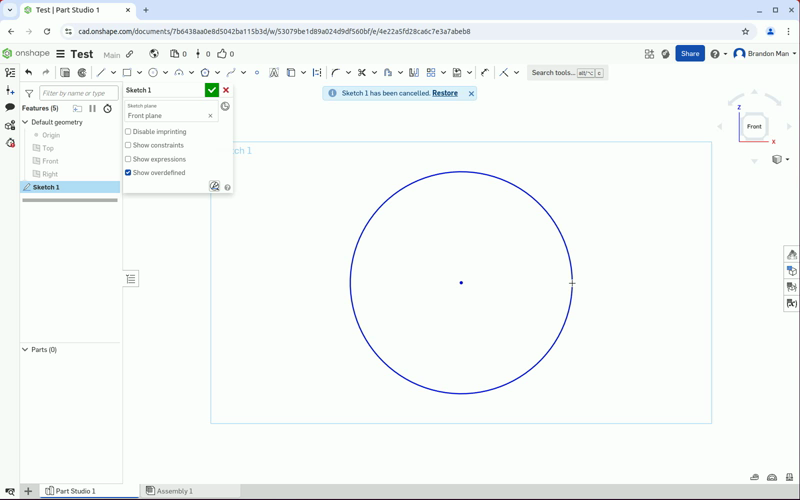
key_down(shift)
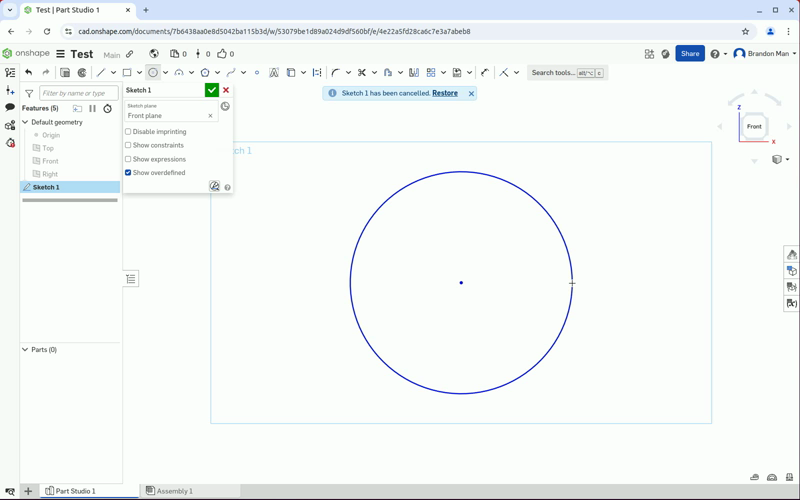
mouse_move(378, 282)
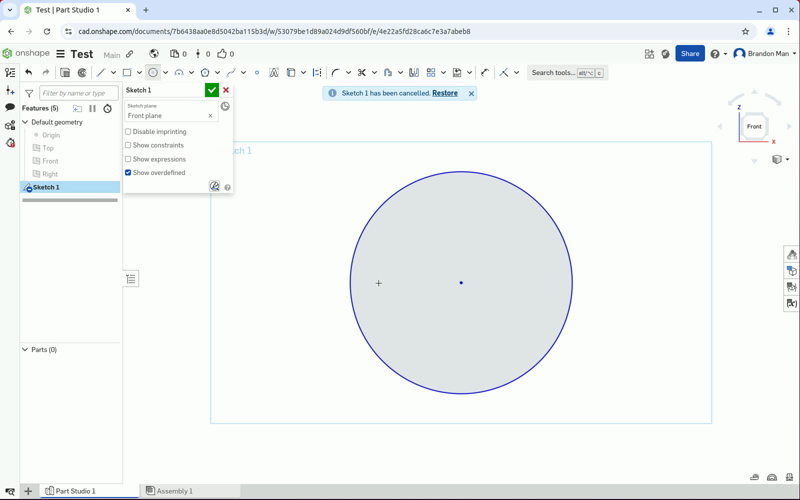
click(378, 282)
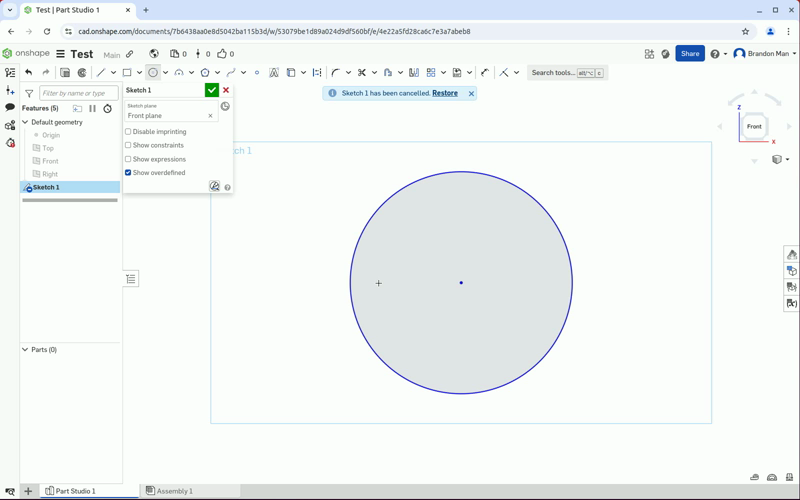
key_up(shift)
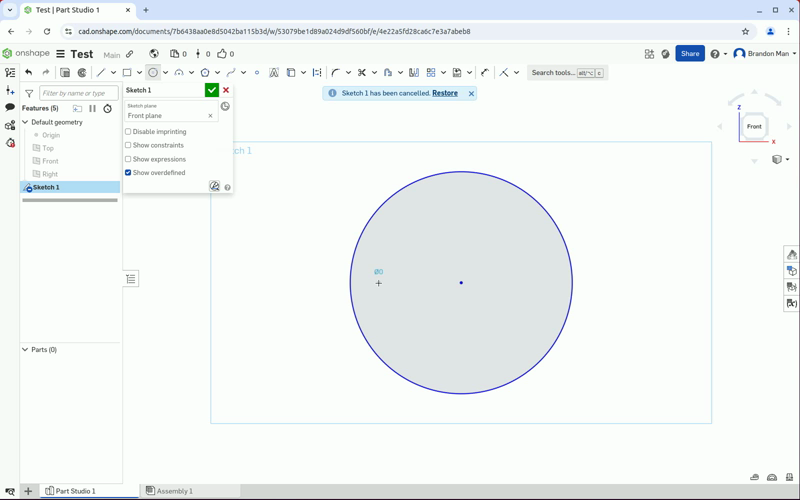
mouse_move(397, 282)
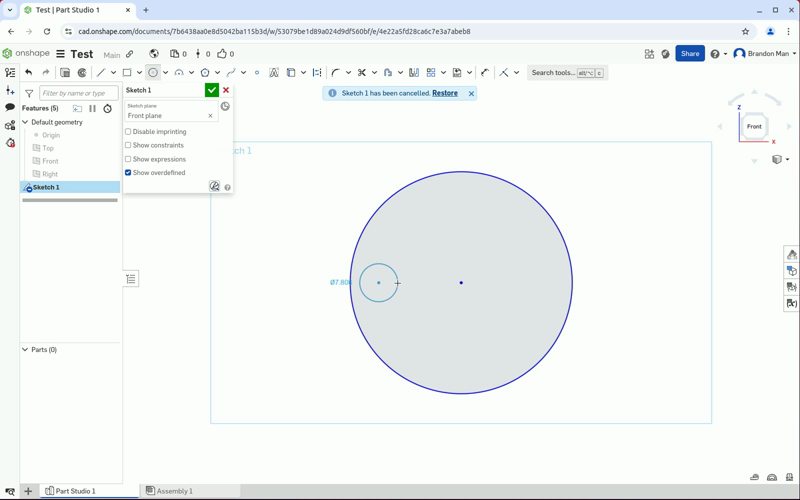
click(397, 282)
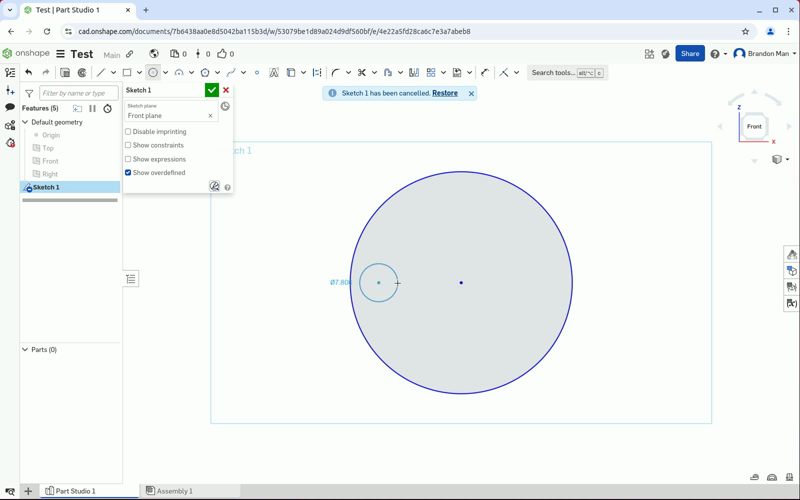
key(esc)
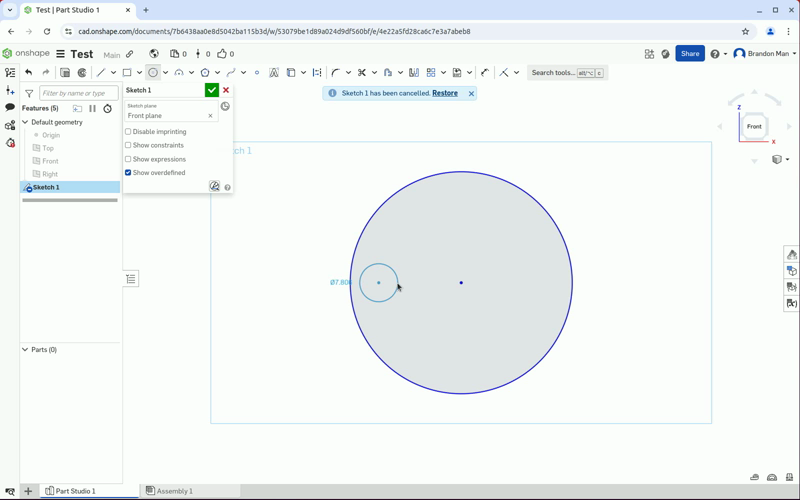
key(c)
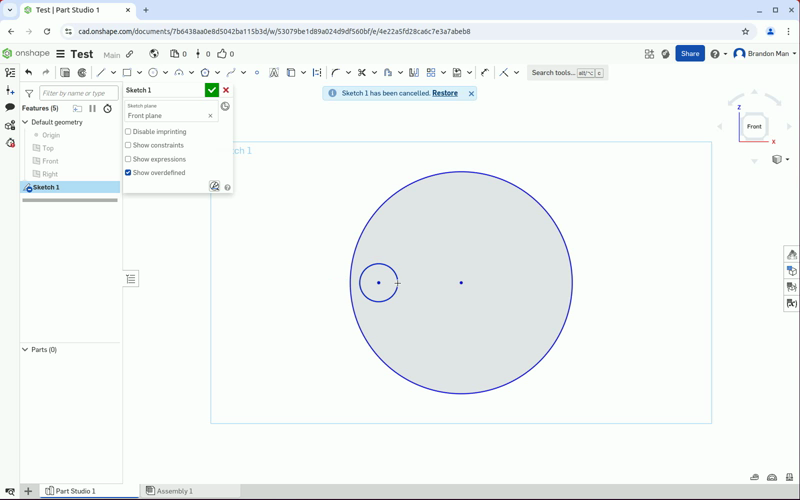
key_down(shift)
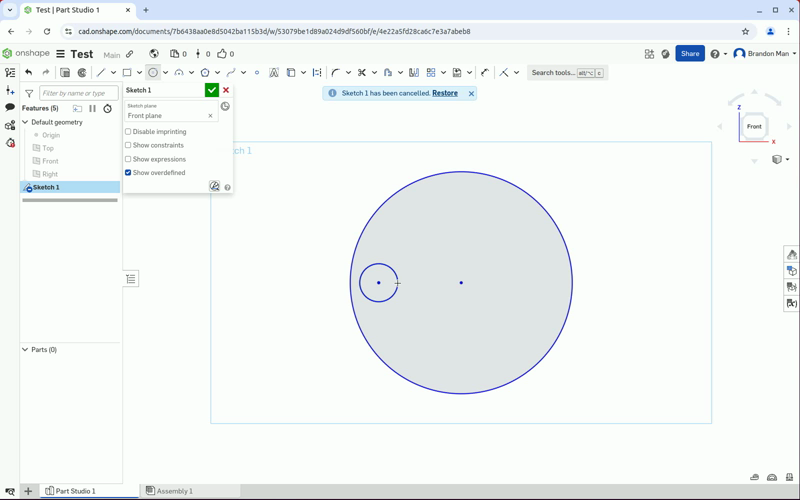
mouse_move(461, 282)
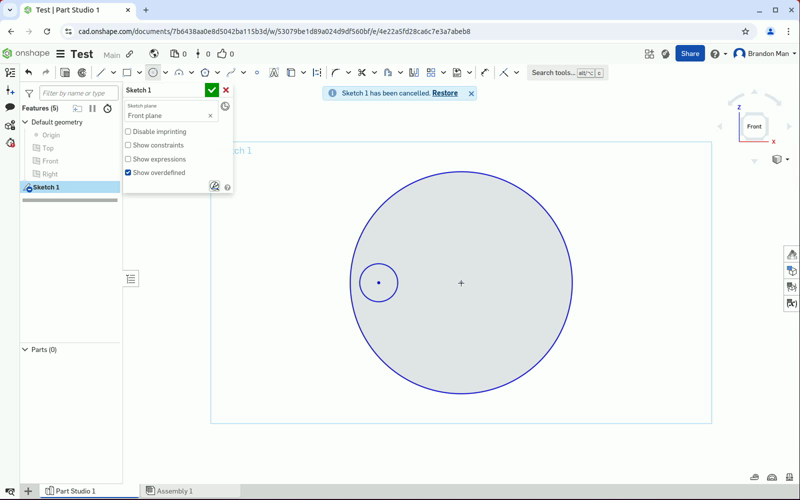
click(461, 282)
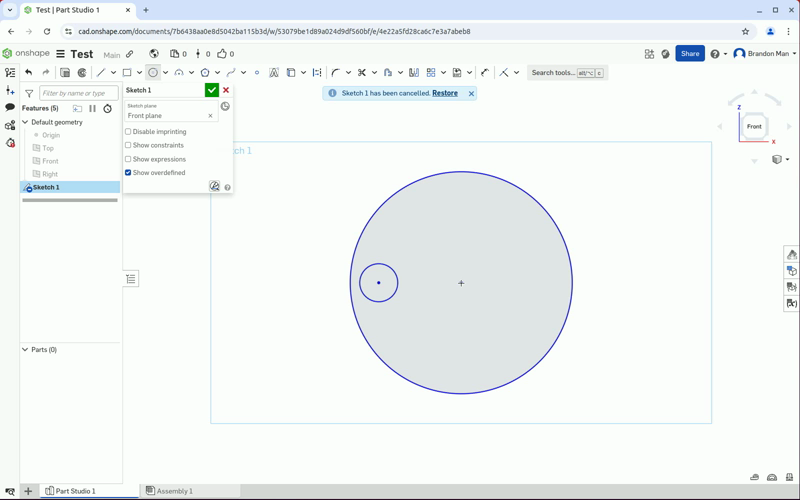
key_up(shift)
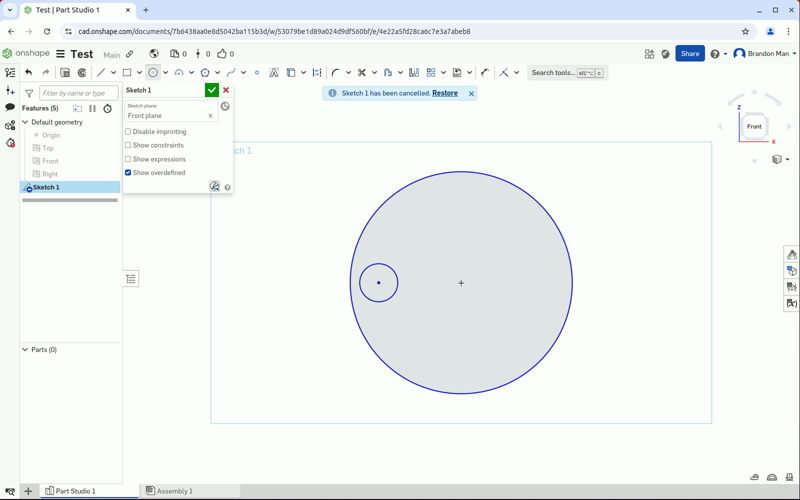
mouse_move(513, 282)
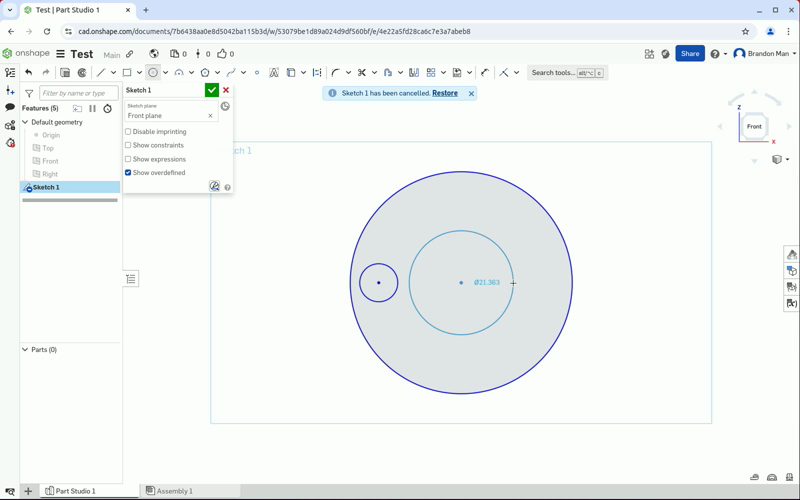
click(513, 282)
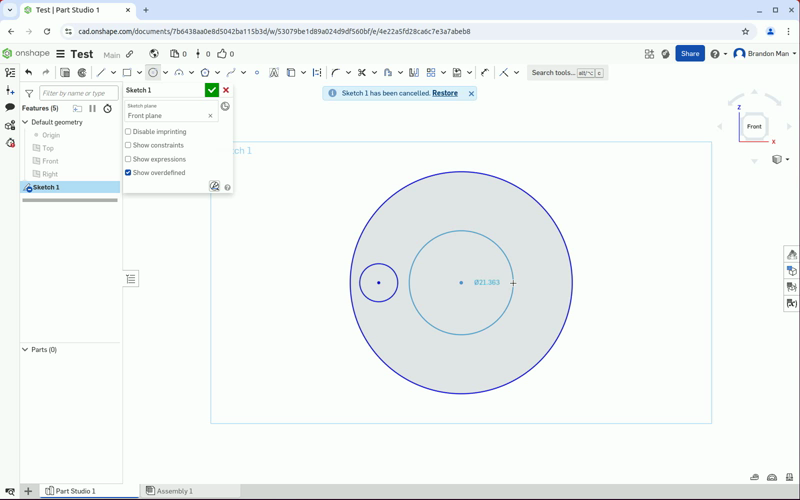
key(esc)
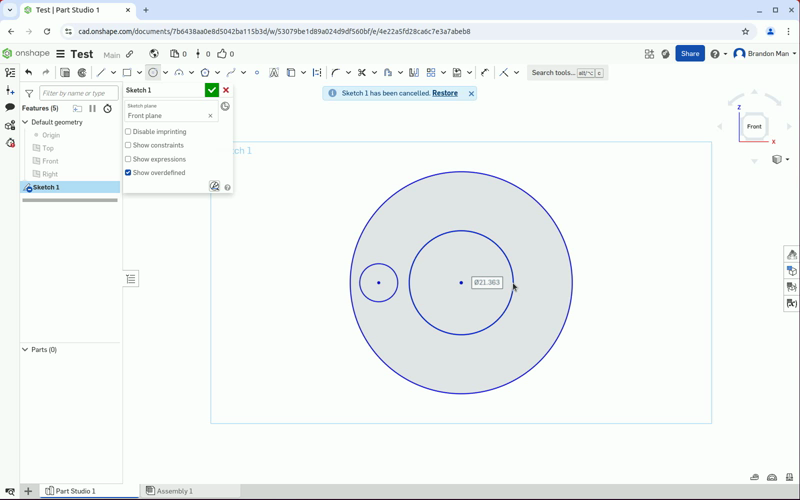
key(c)
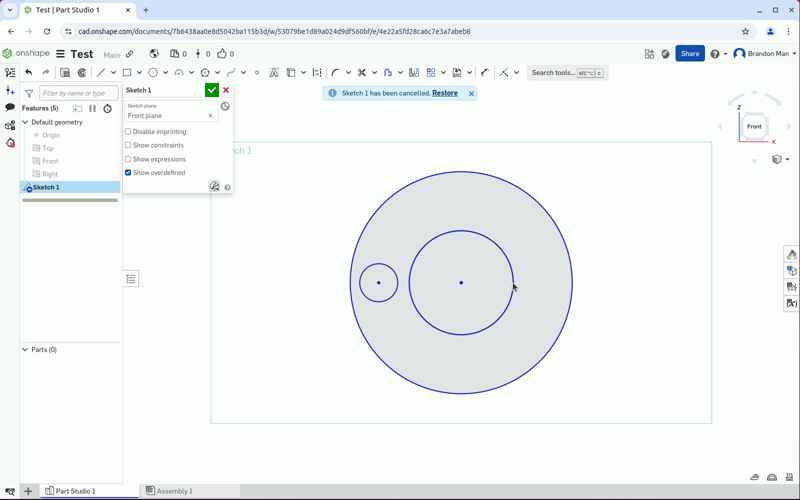
key_down(shift)
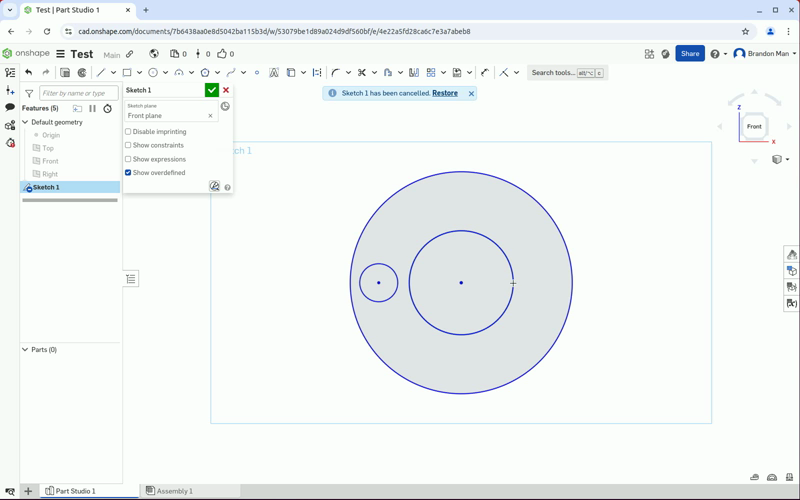
mouse_move(461, 365)
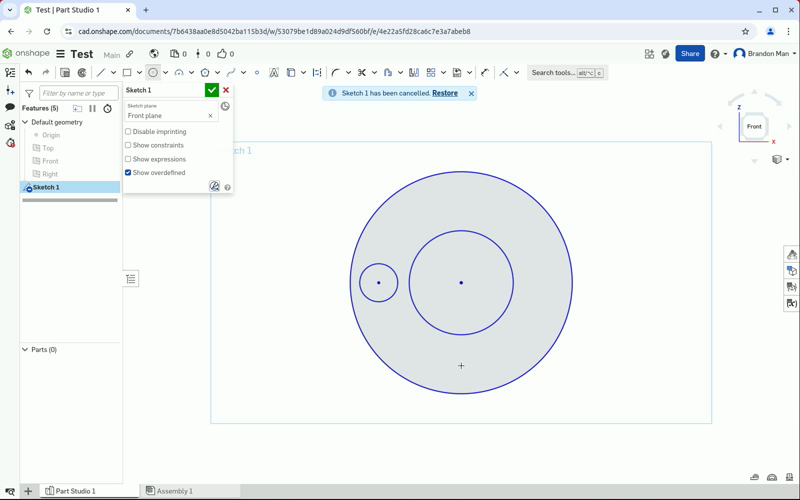
click(461, 365)
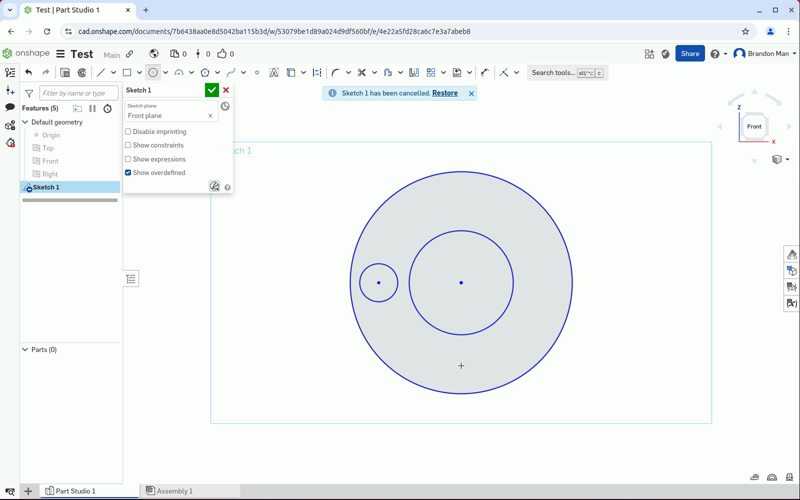
key_up(shift)
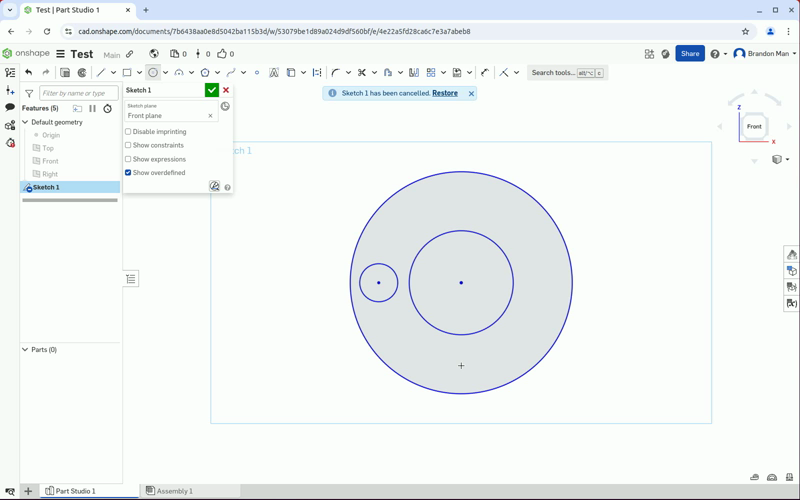
mouse_move(480, 365)
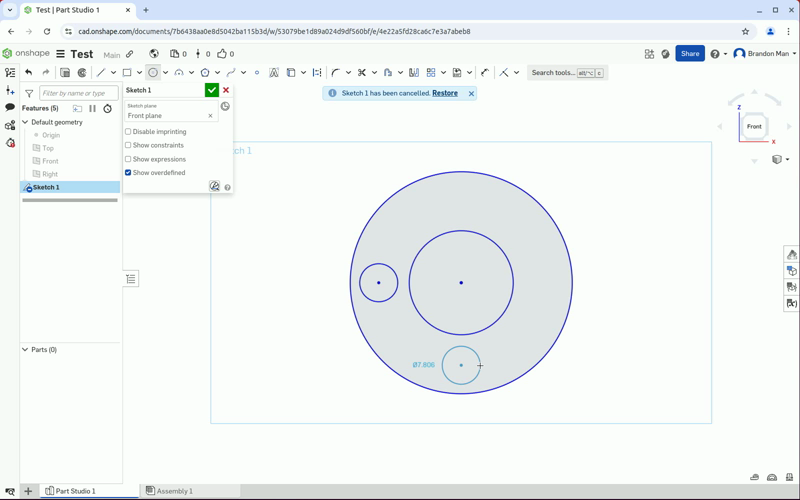
click(480, 365)
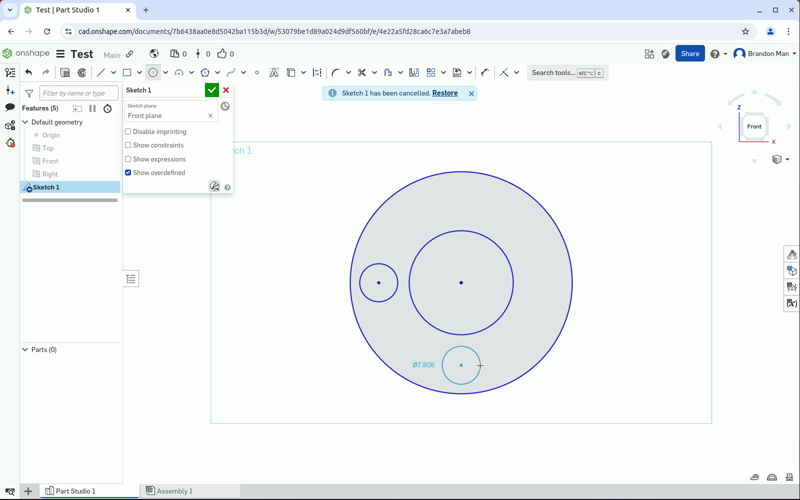
key(esc)
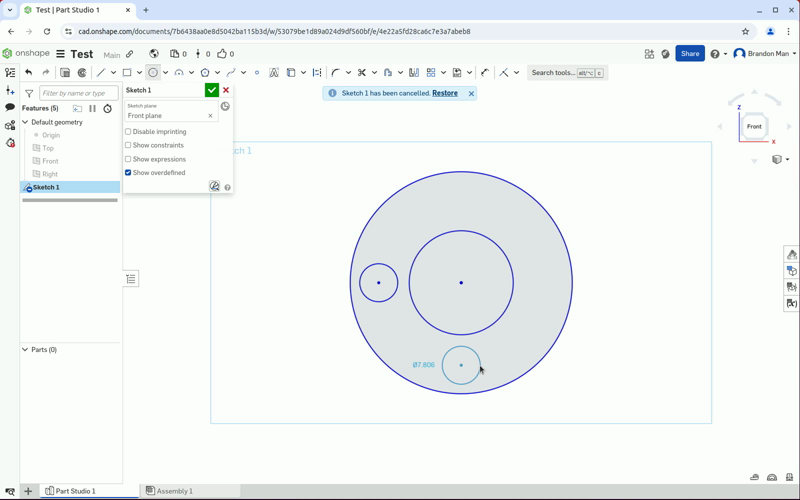
key(c)
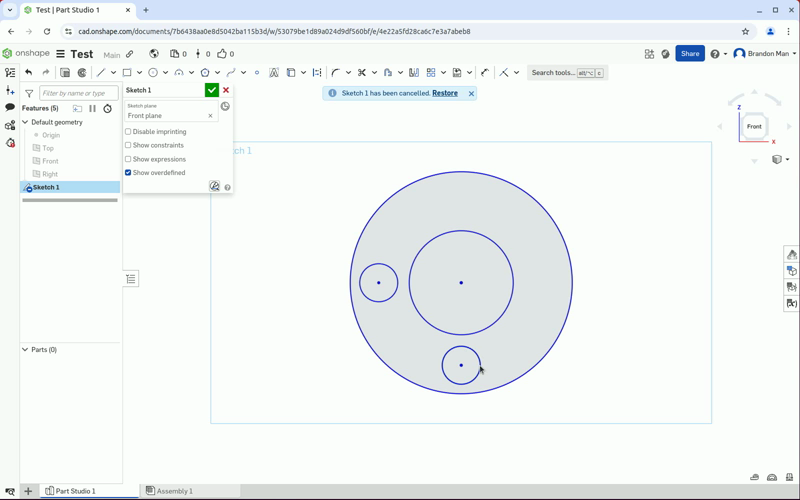
key_down(shift)
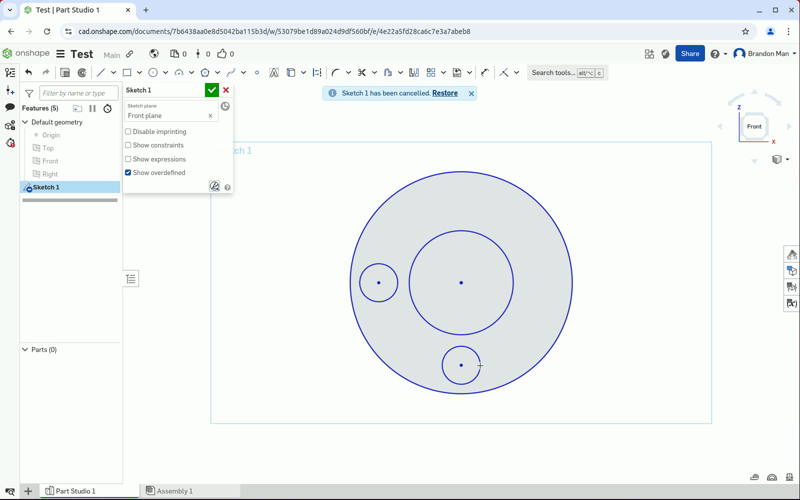
mouse_move(461, 200)
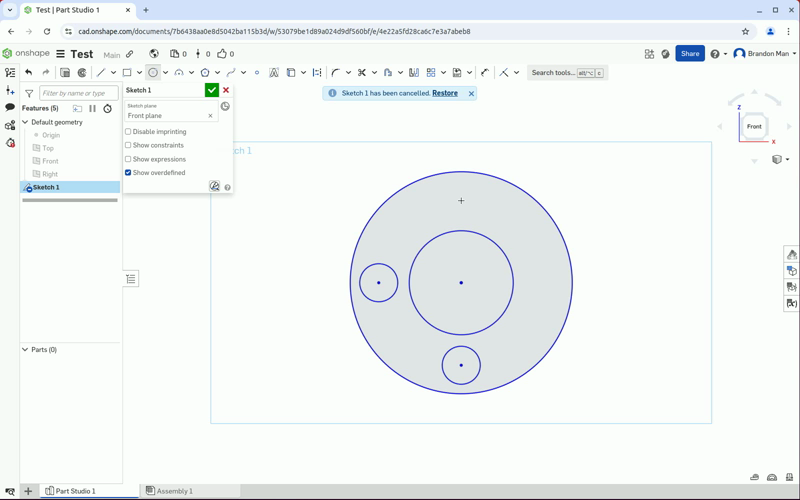
click(461, 200)
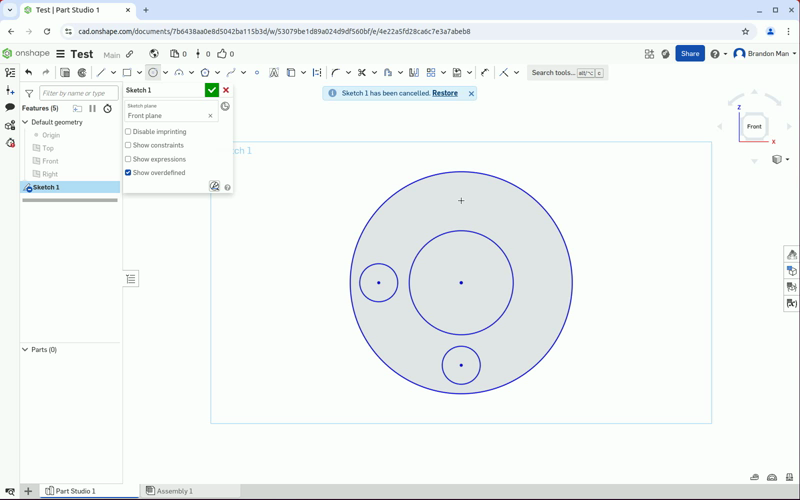
key_up(shift)
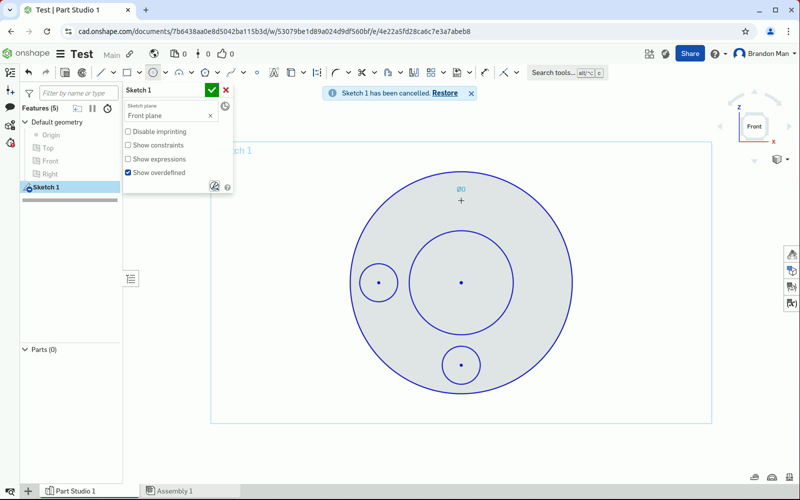
mouse_move(480, 200)
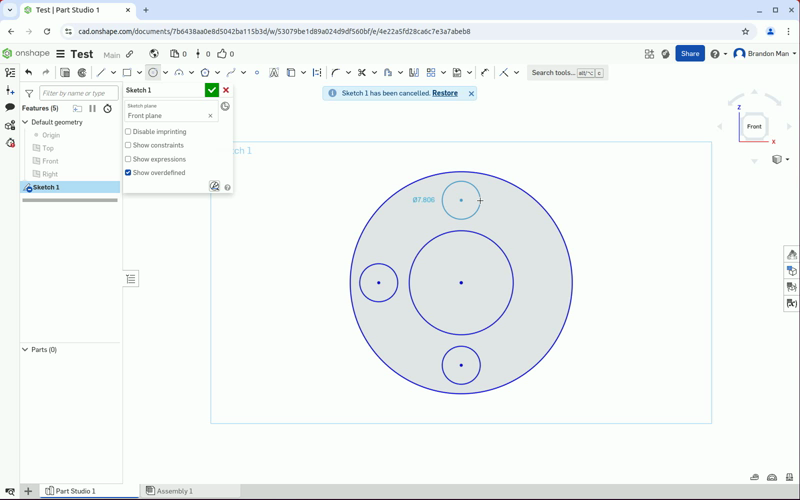
click(480, 200)
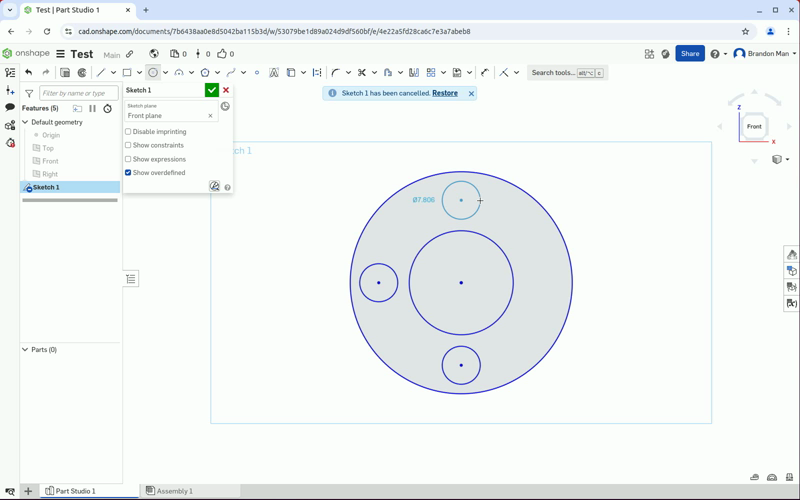
key(esc)
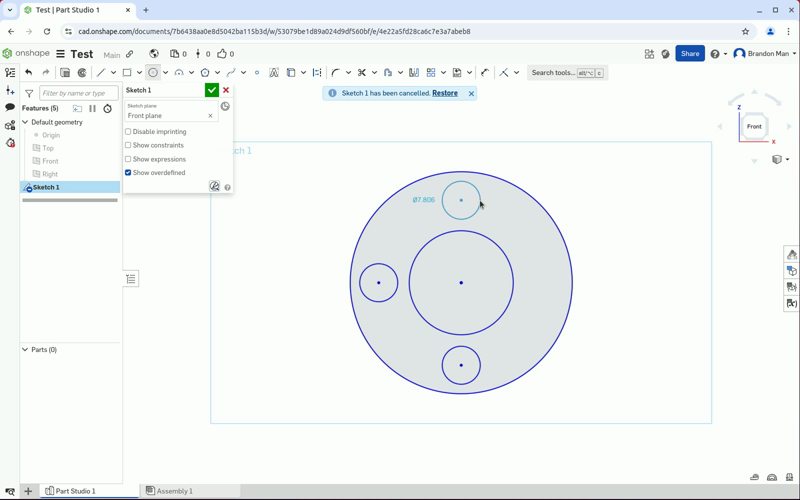
key(c)
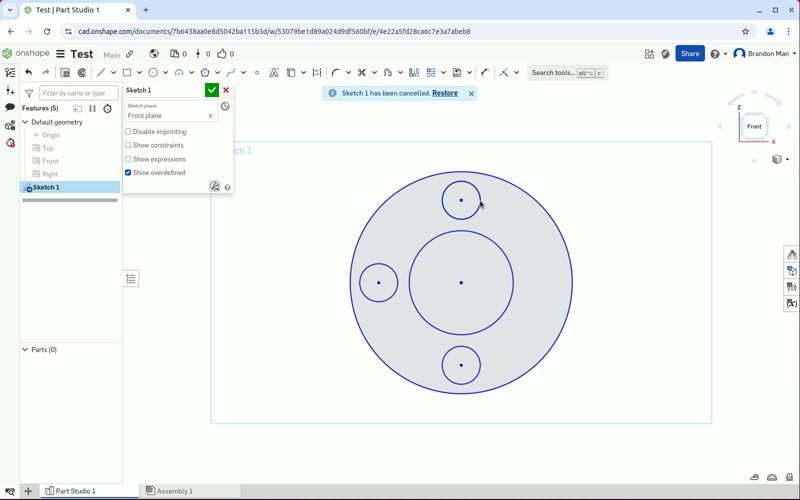
key_down(shift)
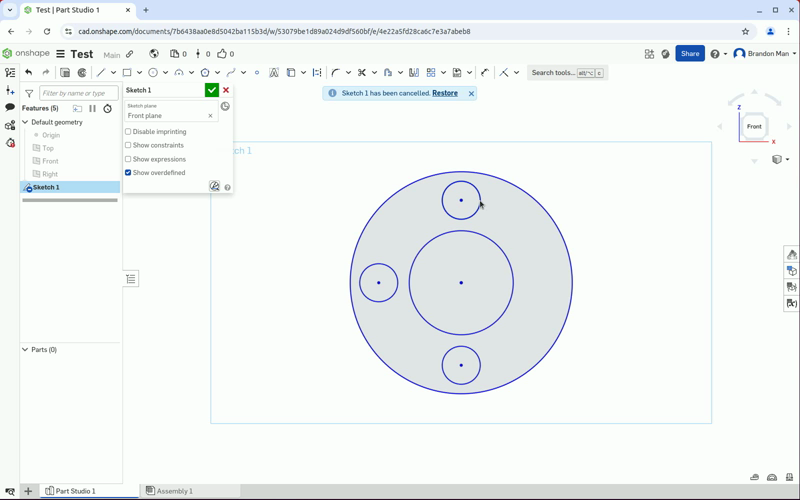
mouse_move(541, 282)
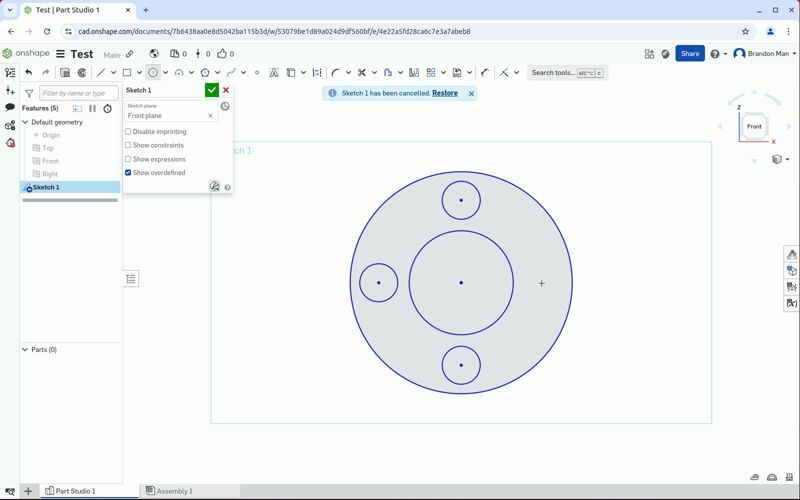
click(541, 282)
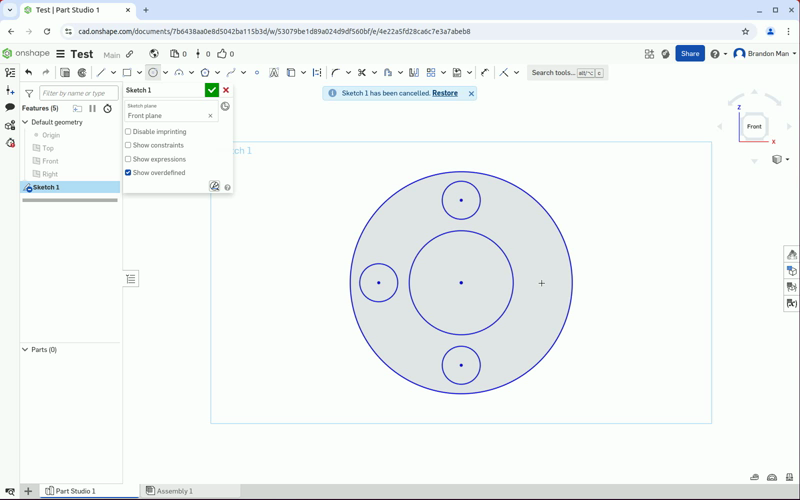
key_up(shift)
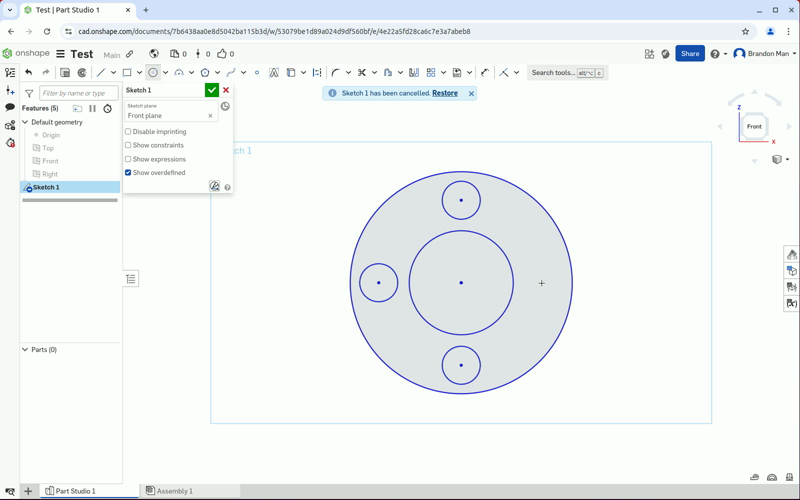
mouse_move(560, 282)
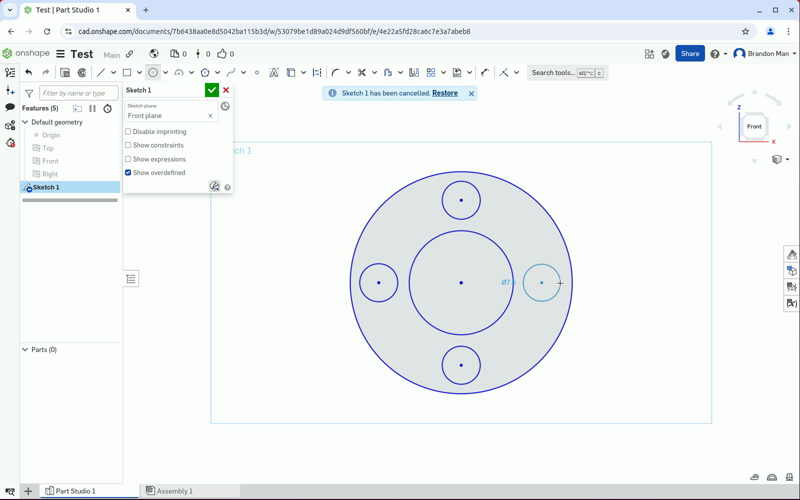
click(560, 282)
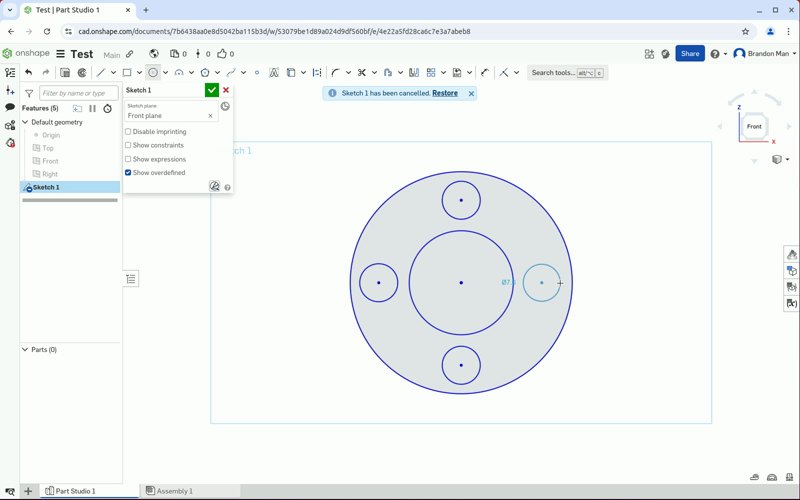
key(esc)
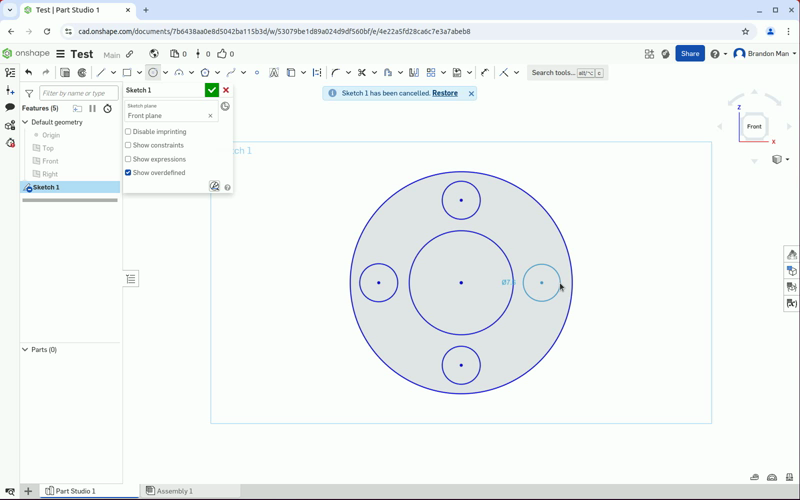
mouse_move(396, 315)
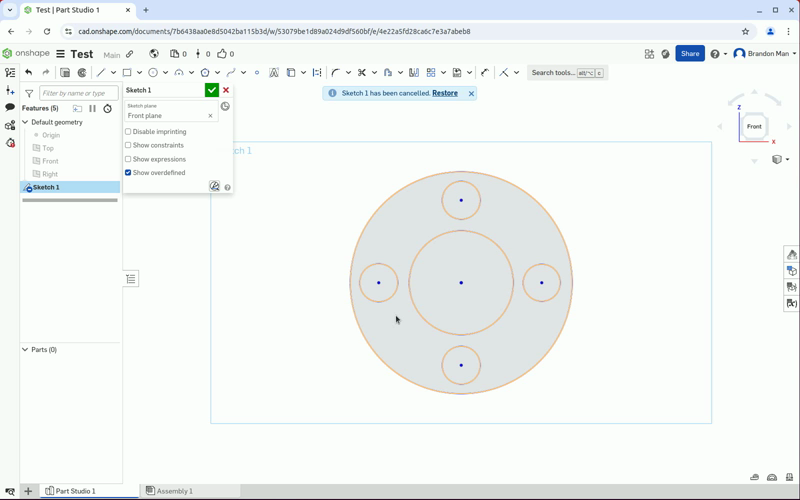
click(396, 315)
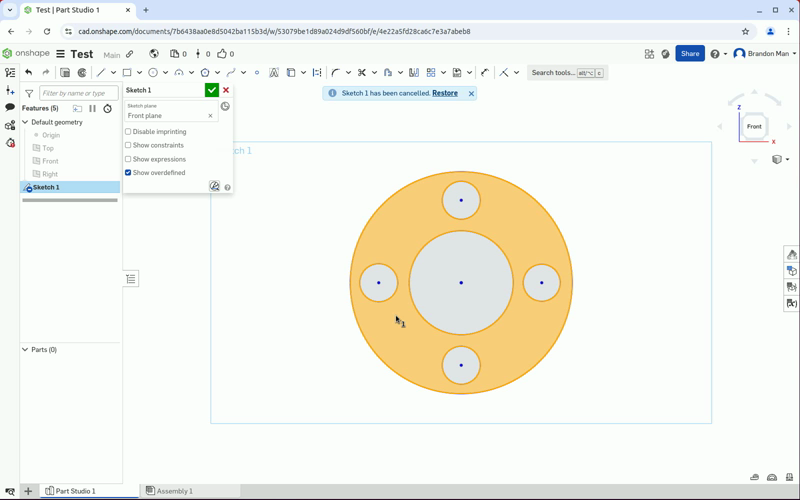
mouse_move(73, 352)
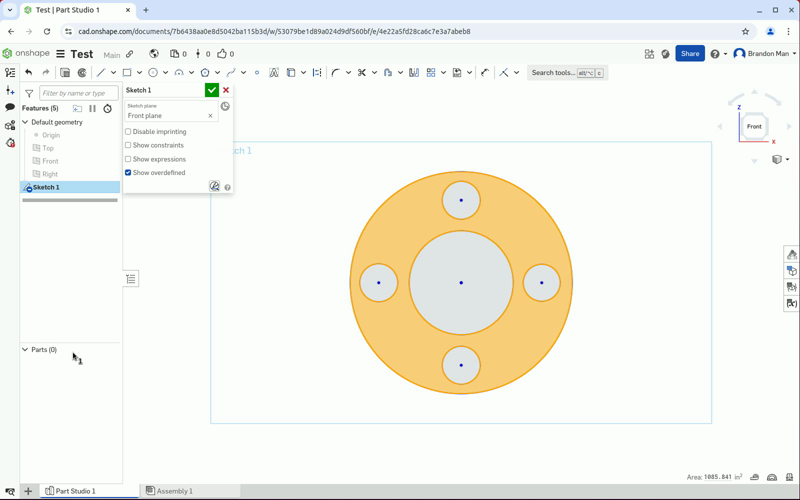
key(shift+y)
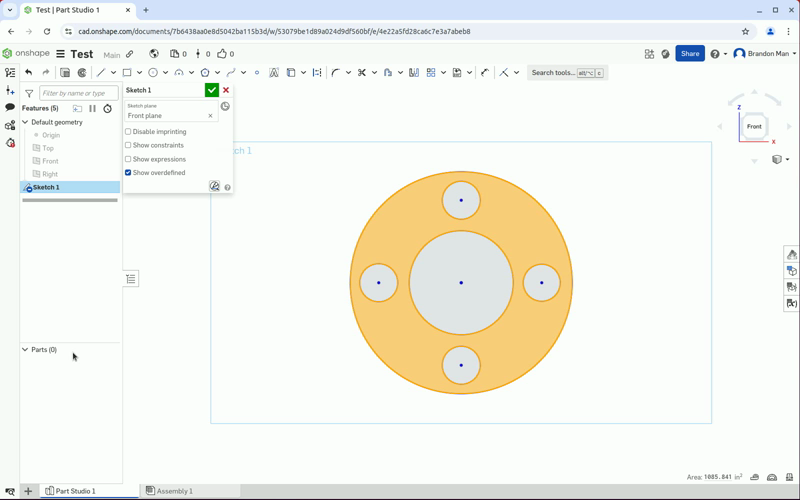
key(shift+e)
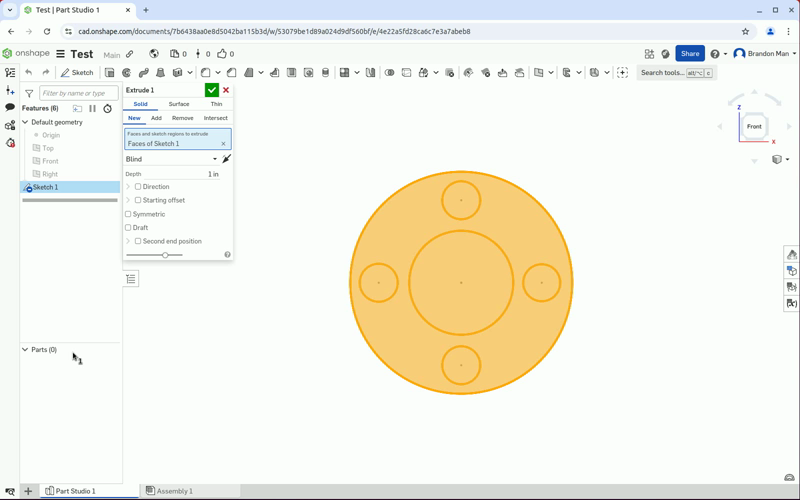
mouse_move(143, 106)
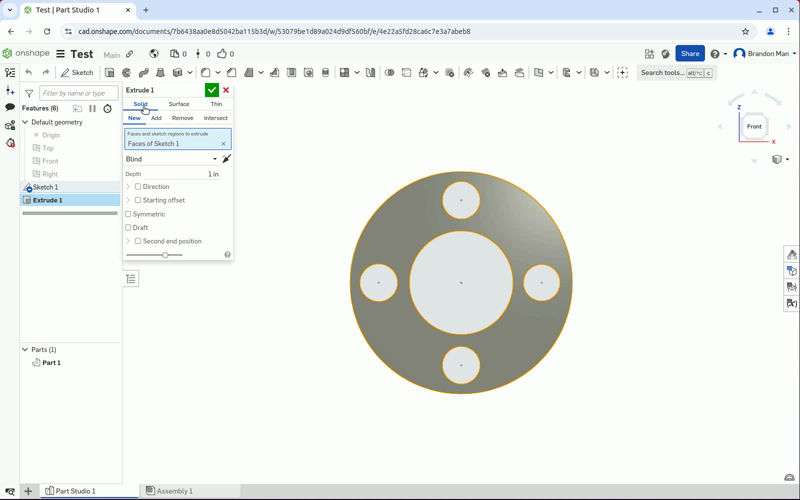
click(143, 106)
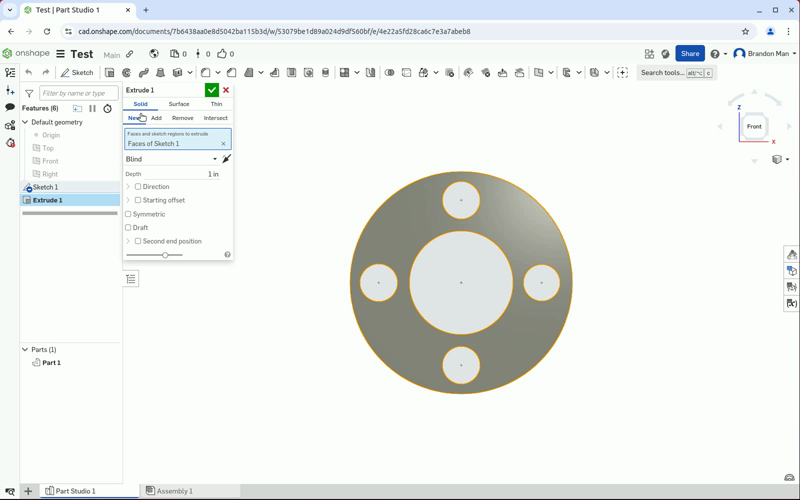
mouse_move(137, 120)
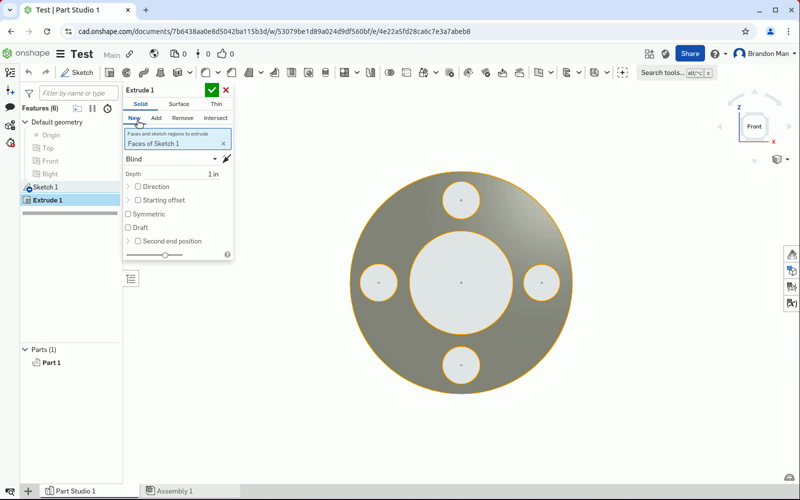
click(137, 120)
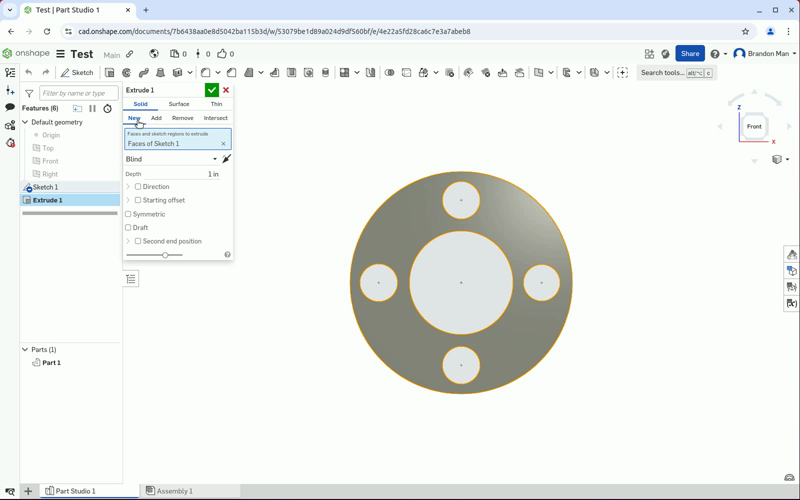
key(tab, 4)
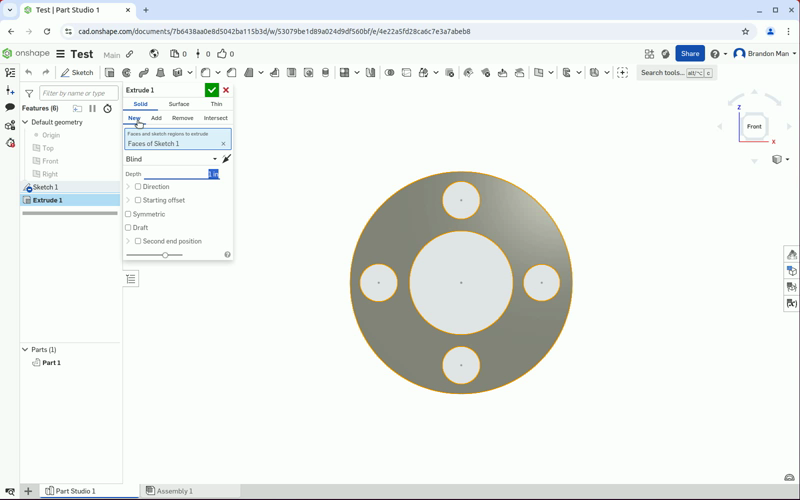
text(7.462)
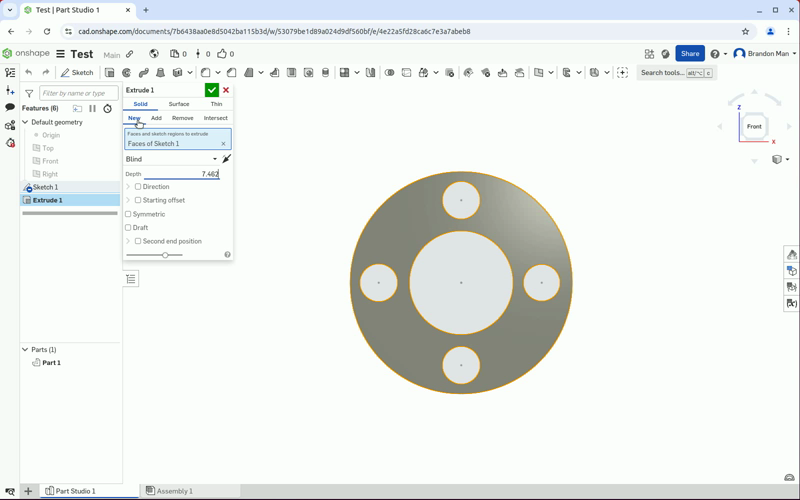
key(enter)
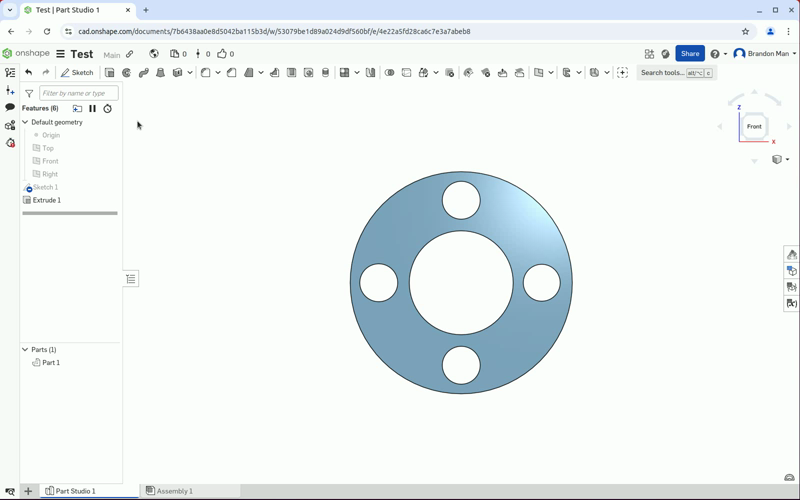
key(shift+h)
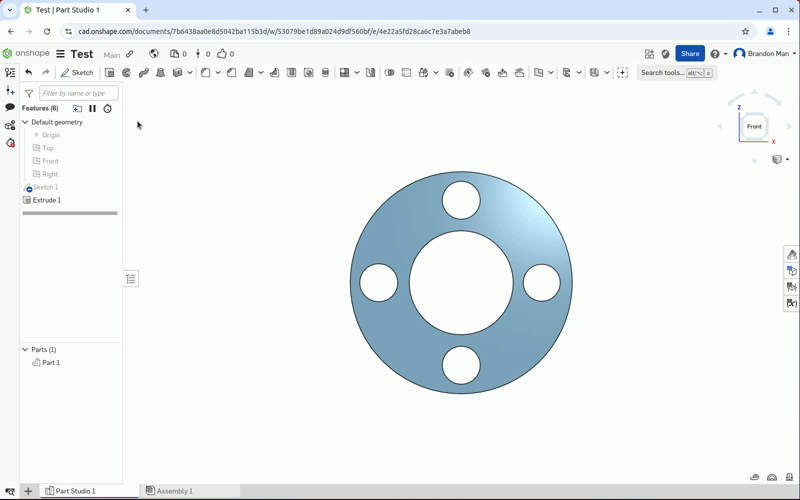
key(shift+h)
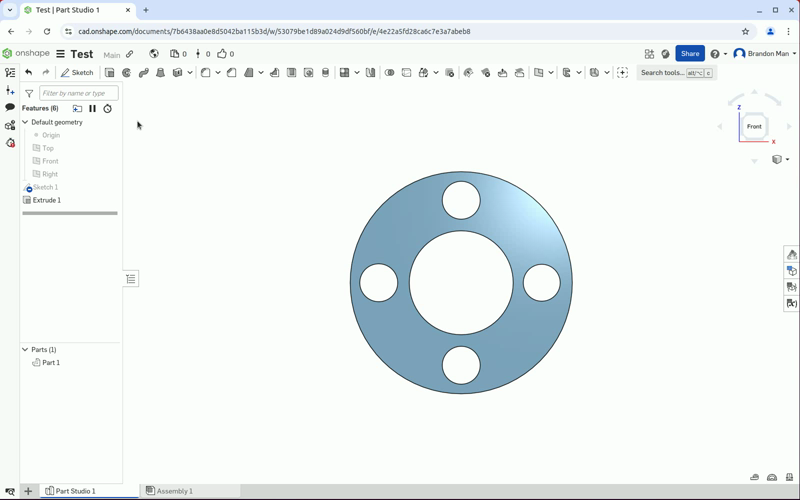
mouse_move(73, 189)
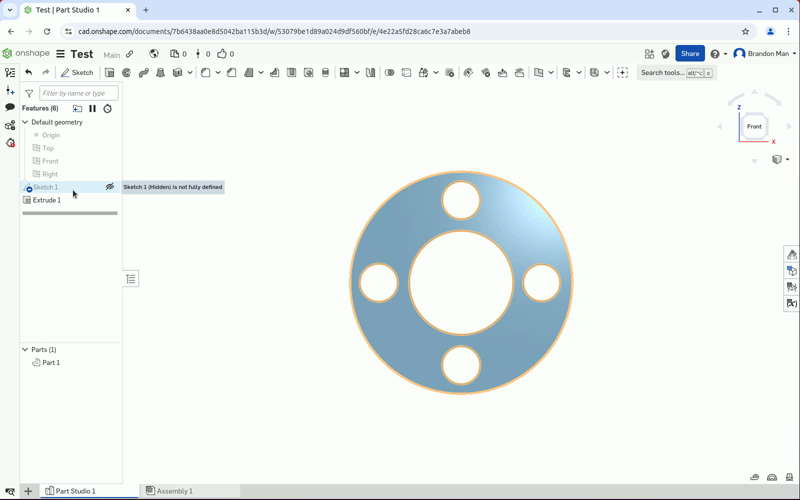
click(73, 189)
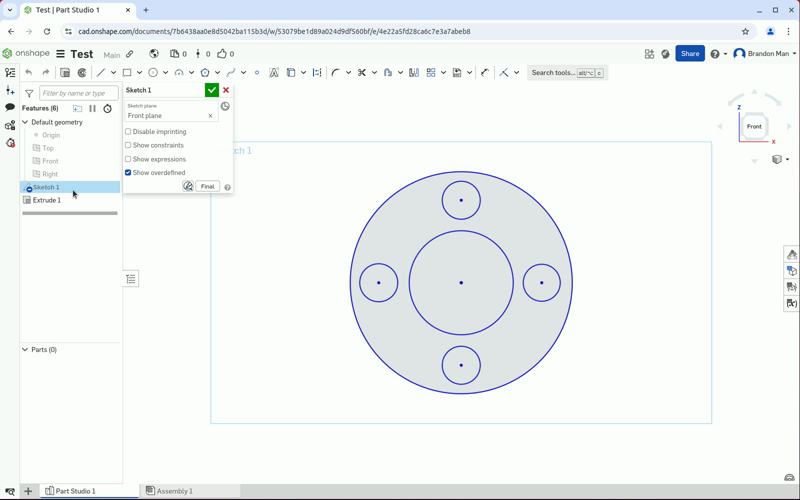
mouse_move(229, 92)
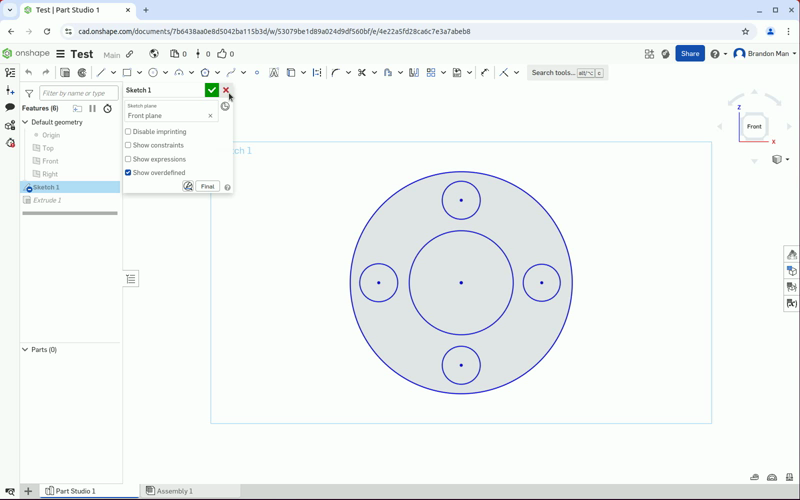
click(229, 92)
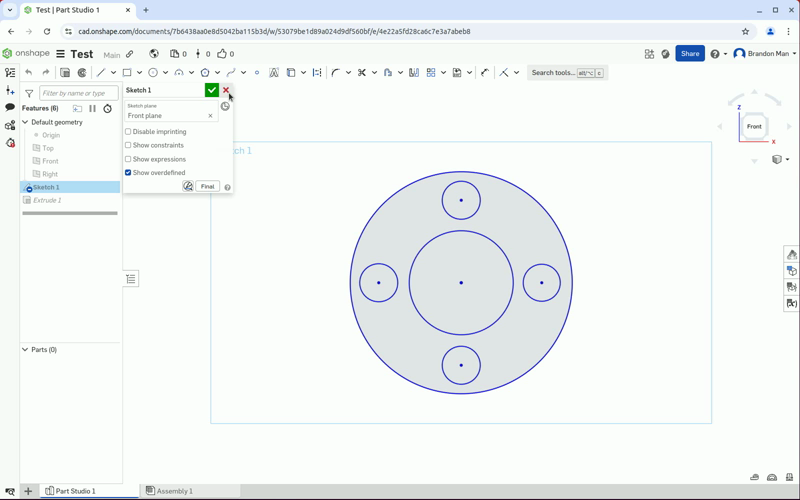
key(shift+s)
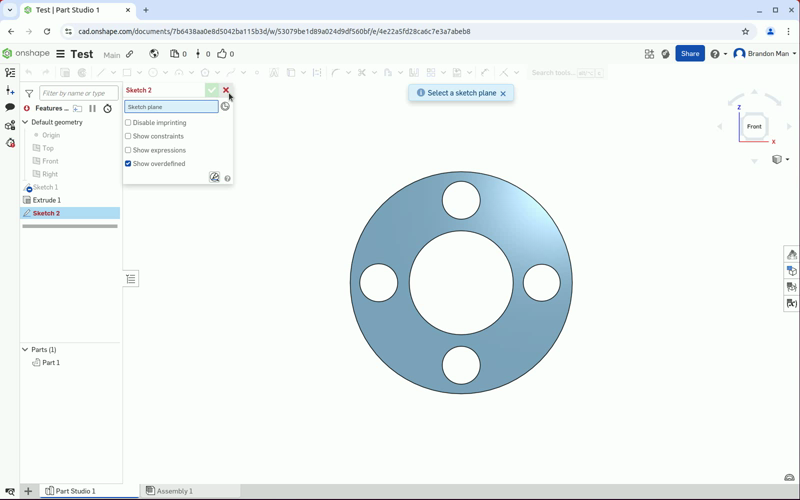
mouse_move(73, 163)
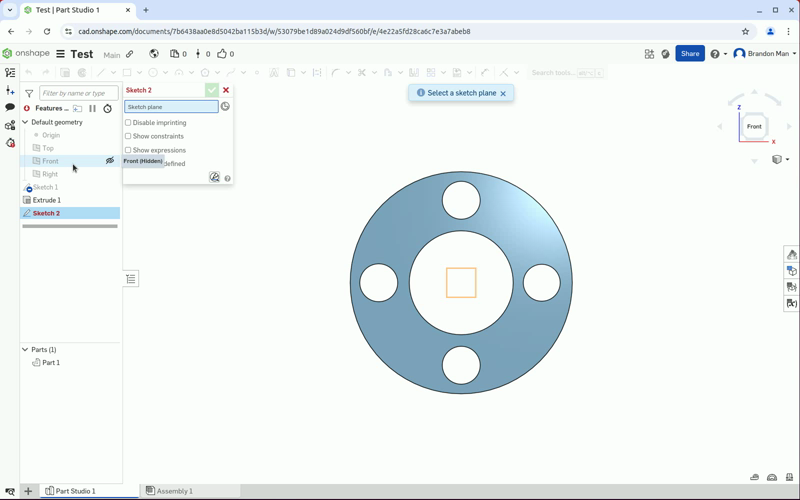
click(73, 163)
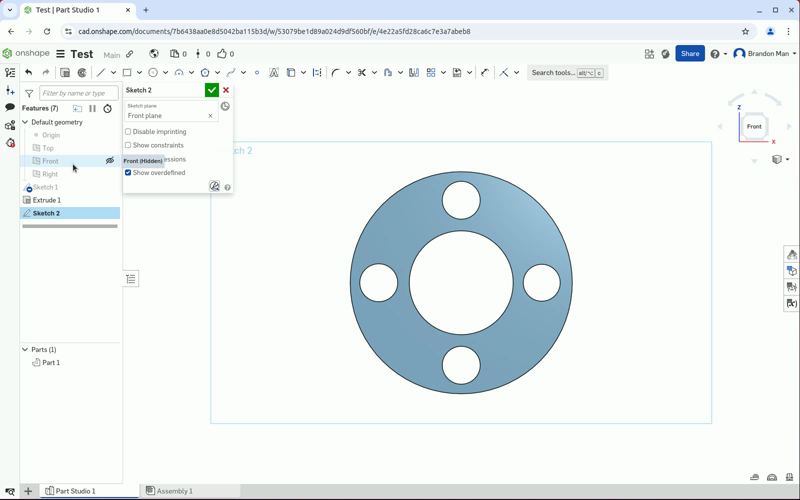
mouse_move(73, 352)
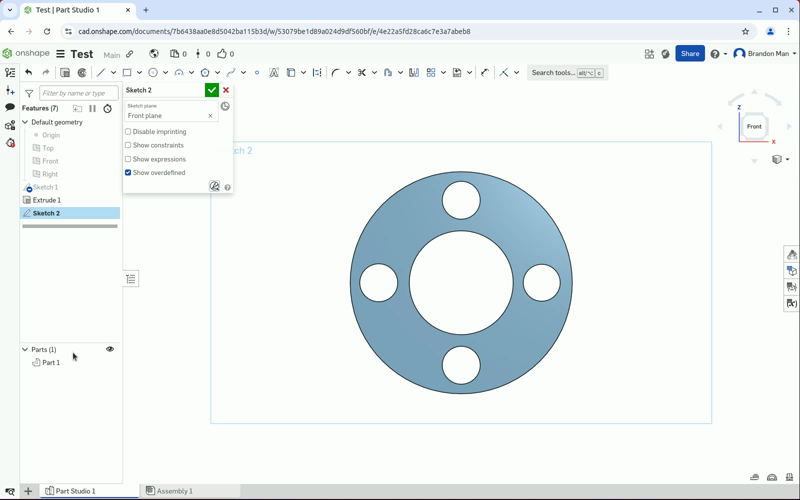
key(y)
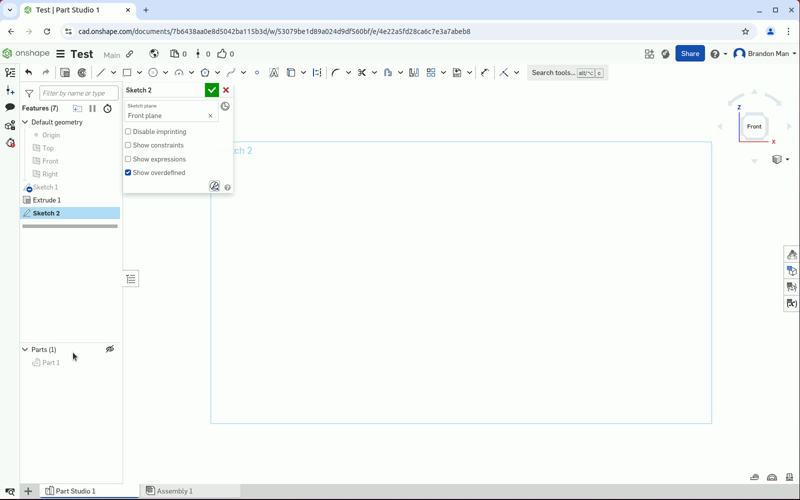
key(c)
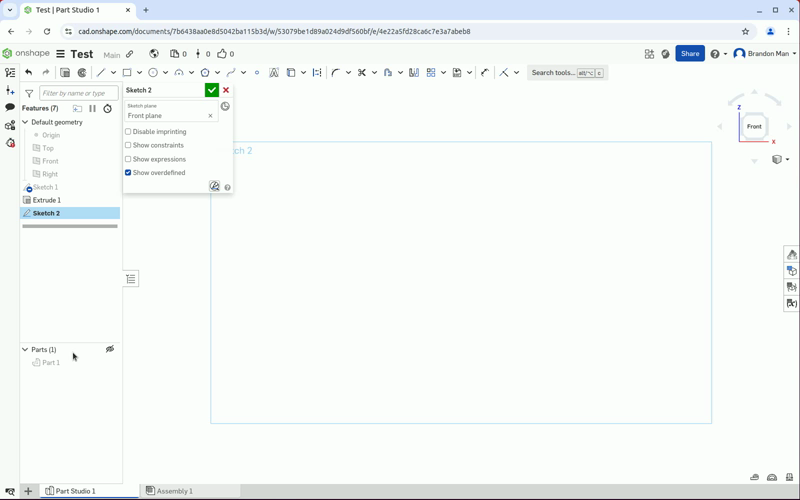
key_down(shift)
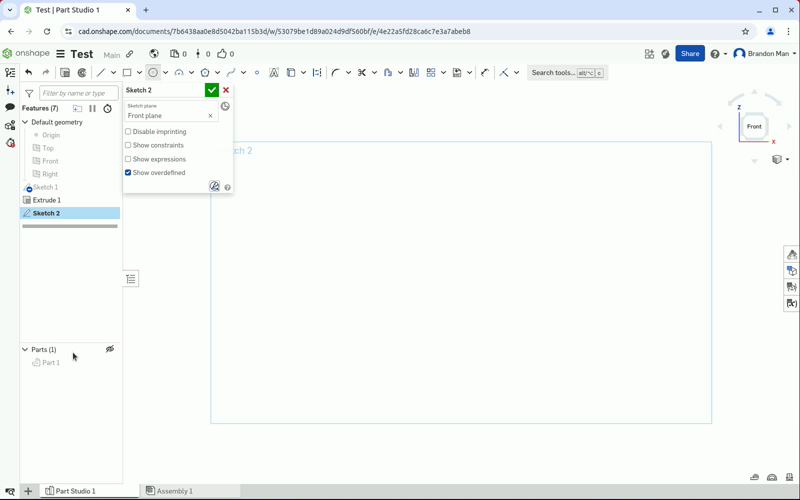
mouse_move(460, 282)
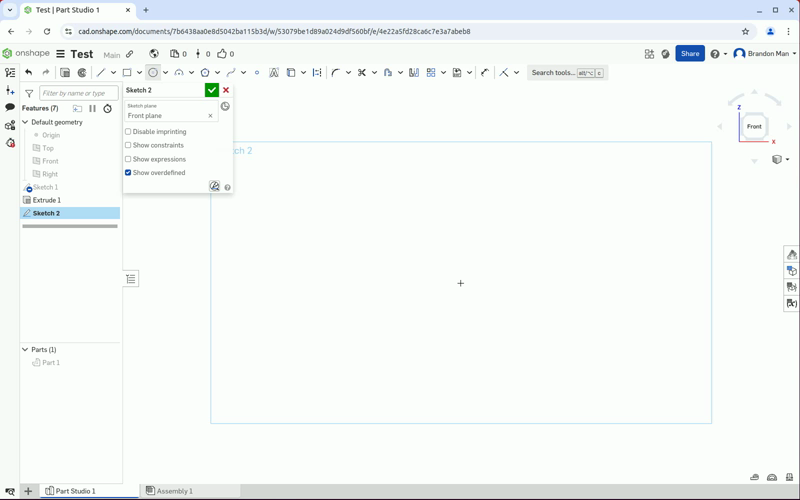
click(460, 282)
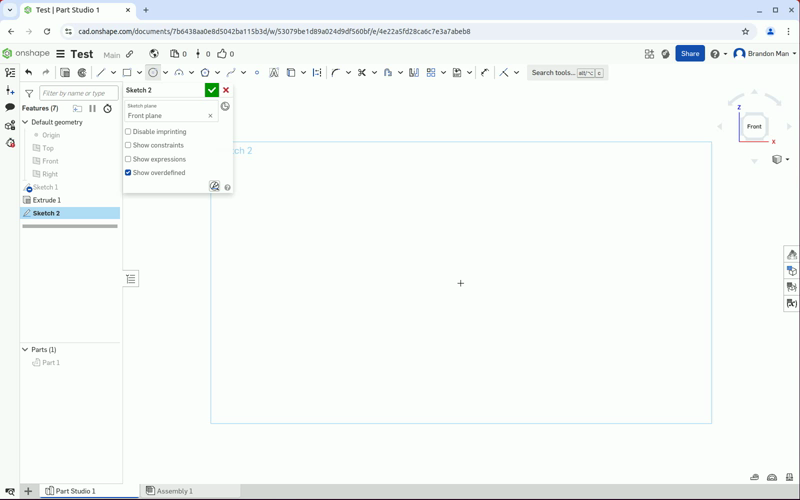
key_up(shift)
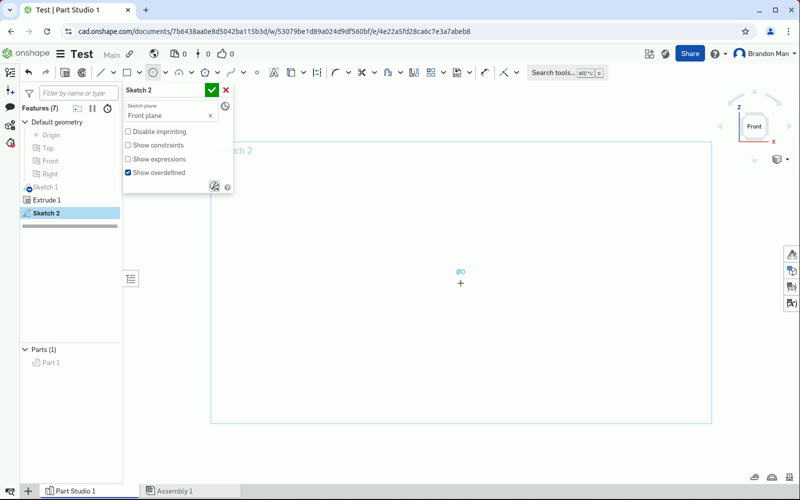
mouse_move(512, 282)
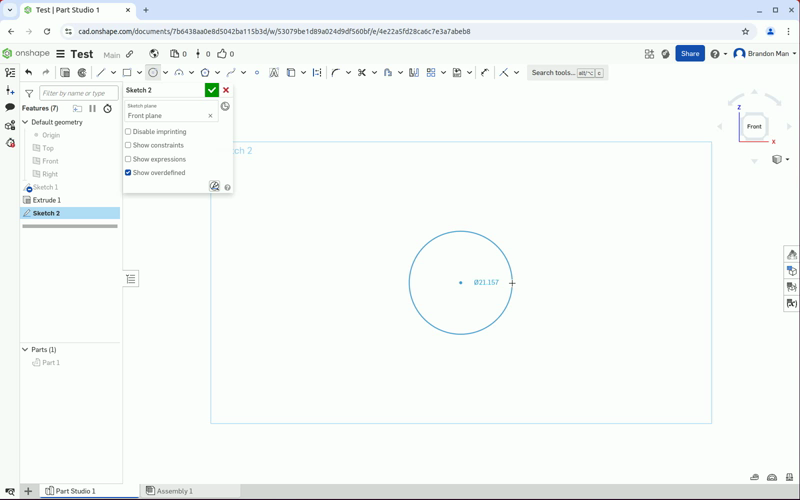
click(512, 282)
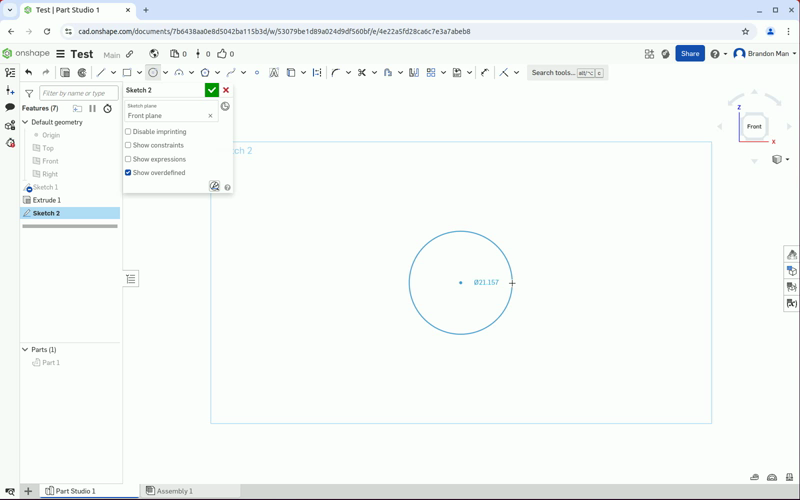
key(esc)
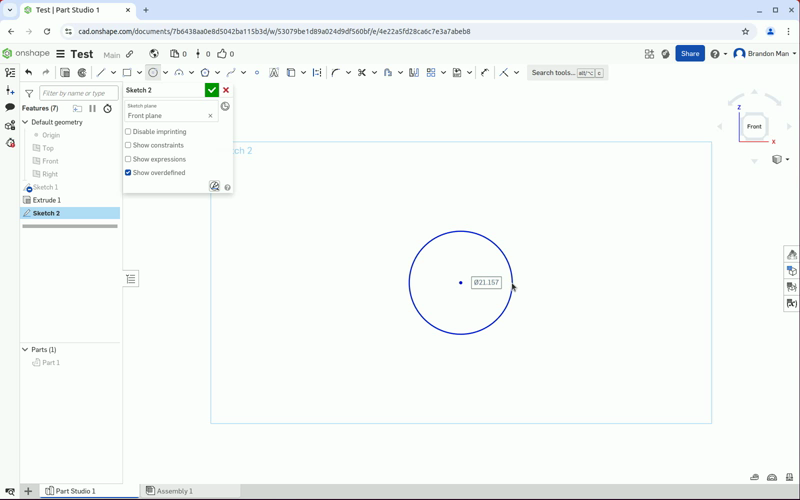
key(c)
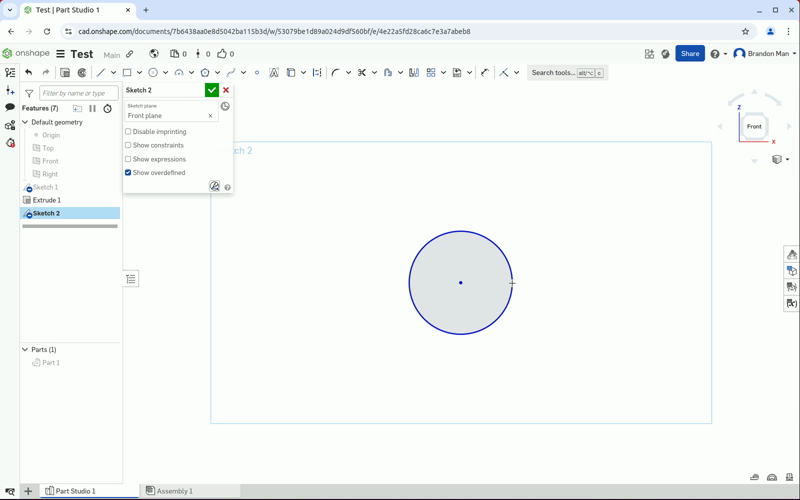
key_down(shift)
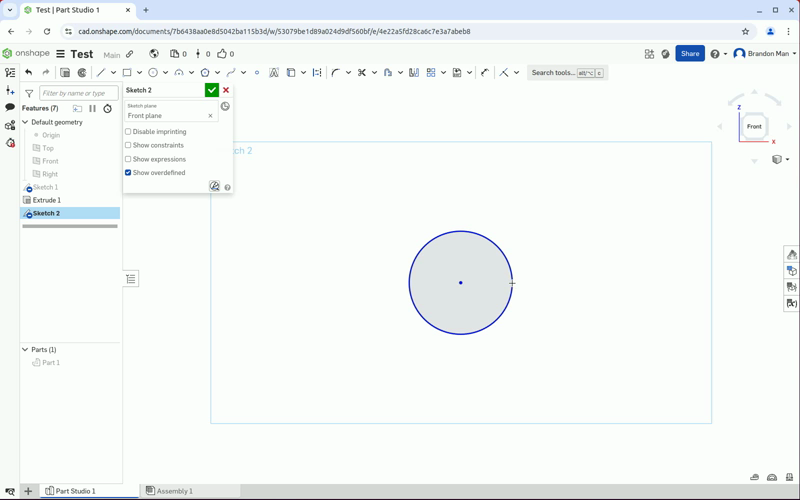
mouse_move(460, 282)
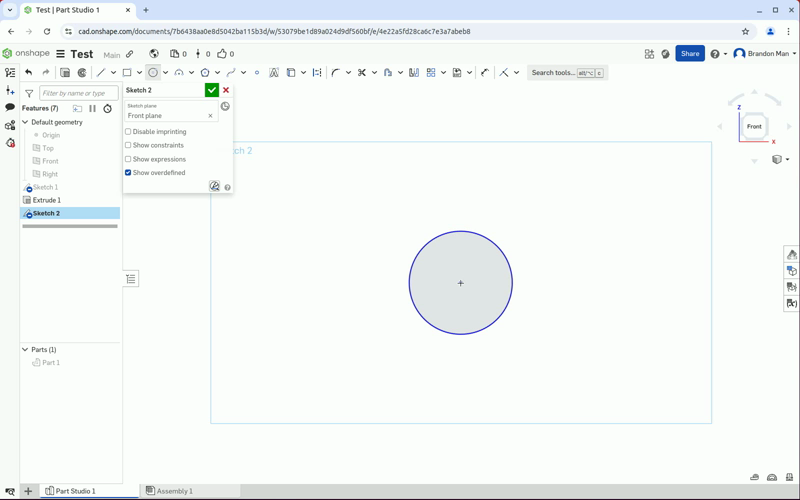
click(460, 282)
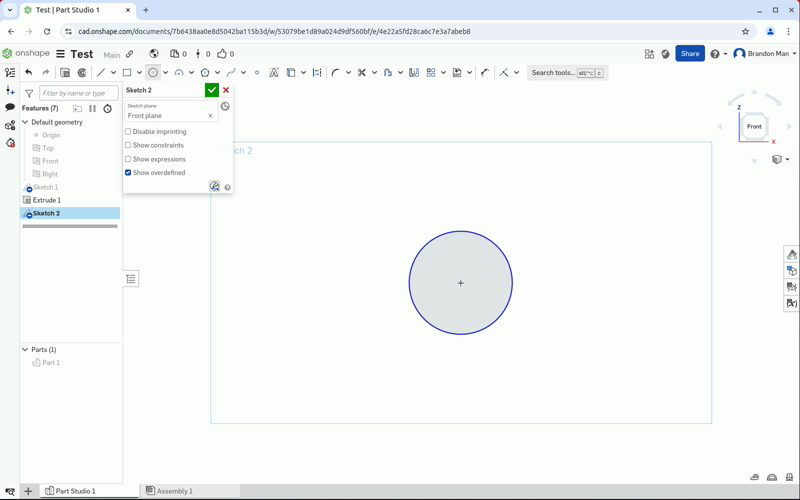
key_up(shift)
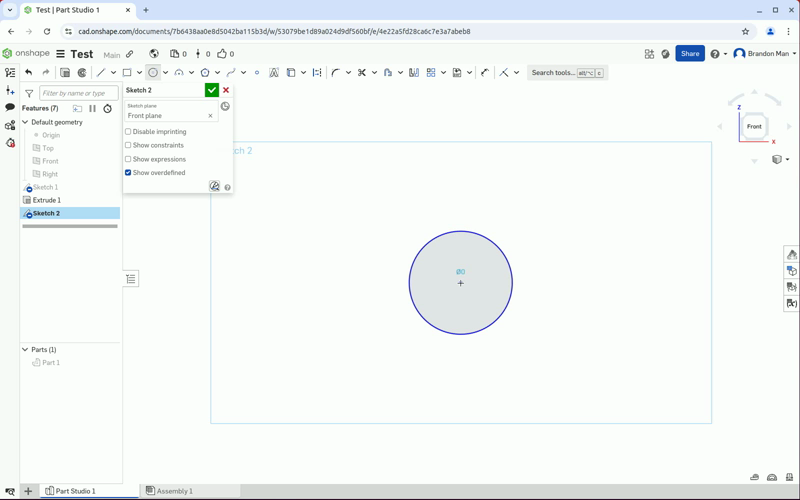
mouse_move(501, 282)
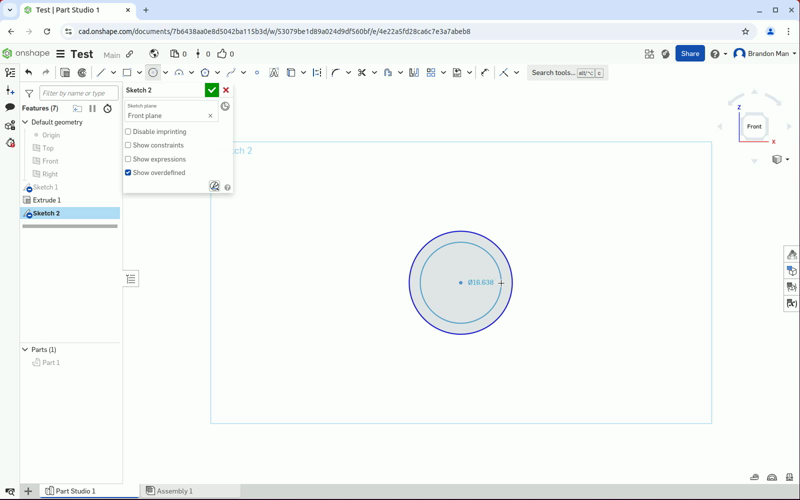
click(501, 282)
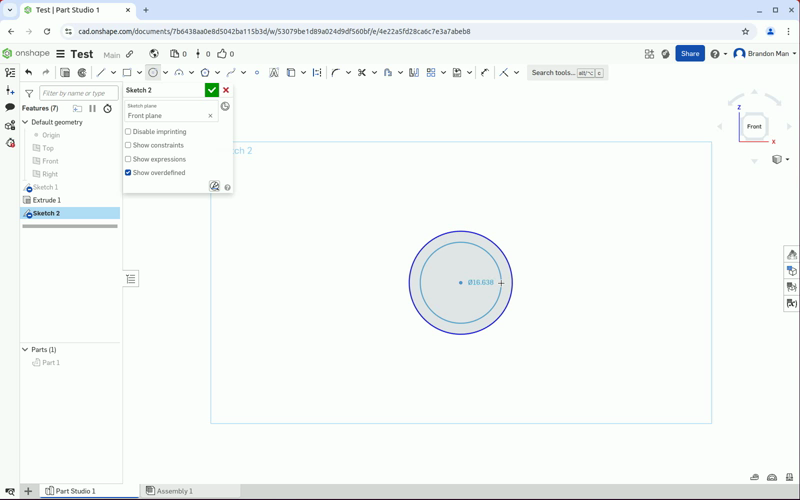
key(esc)
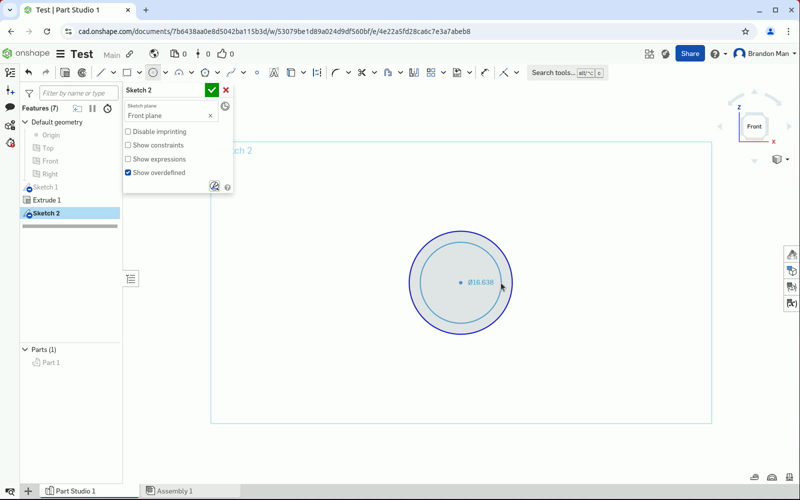
mouse_move(422, 305)
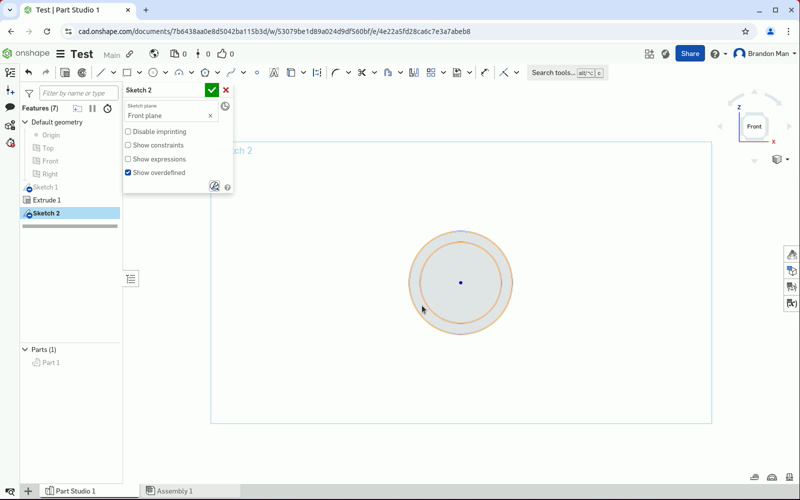
click(422, 305)
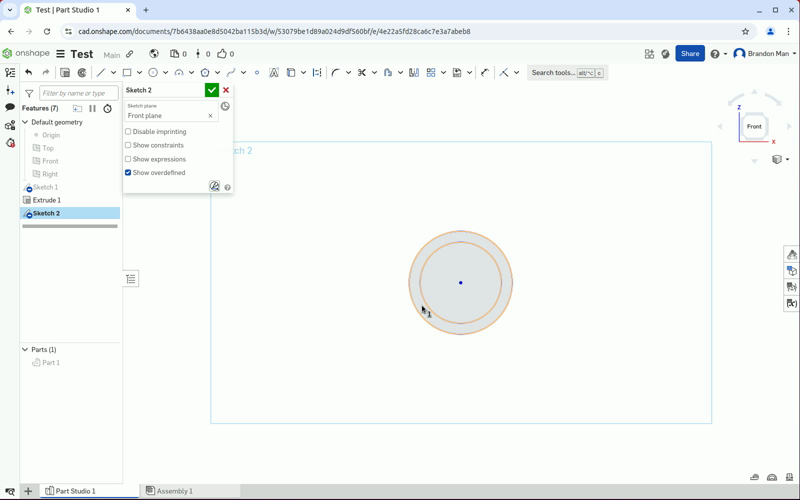
mouse_move(73, 352)
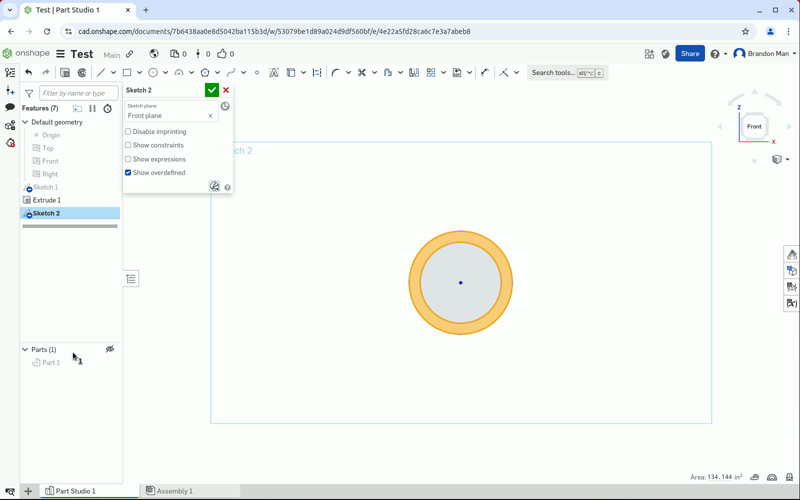
key(shift+y)
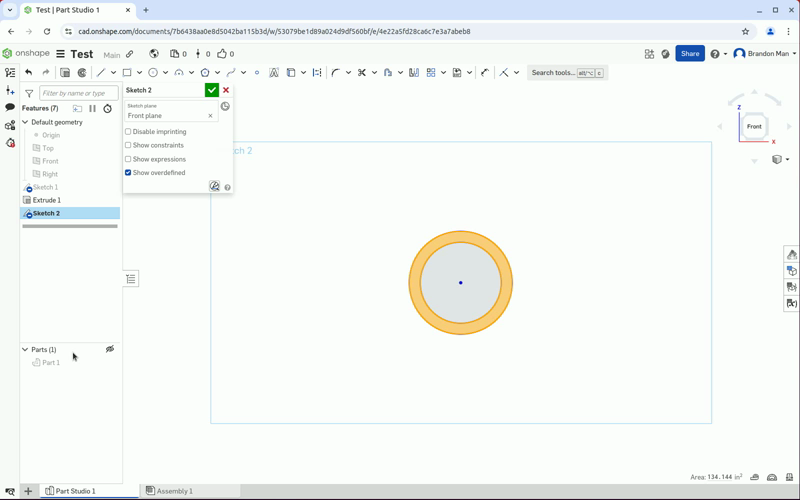
key(shift+e)
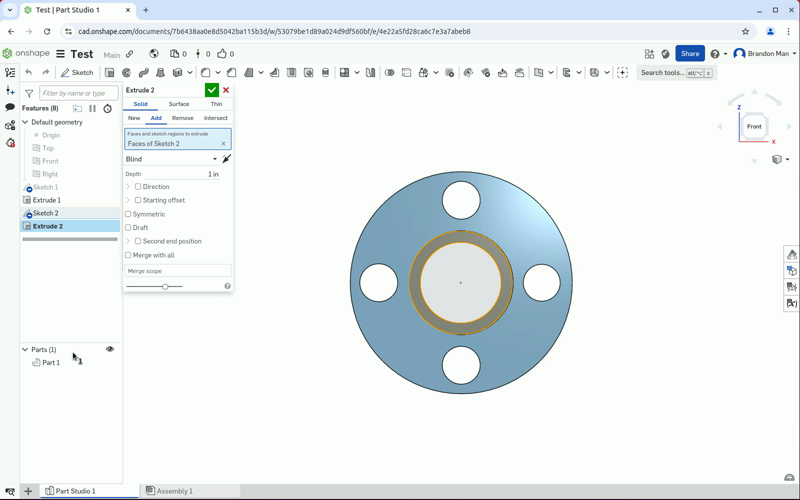
mouse_move(143, 106)
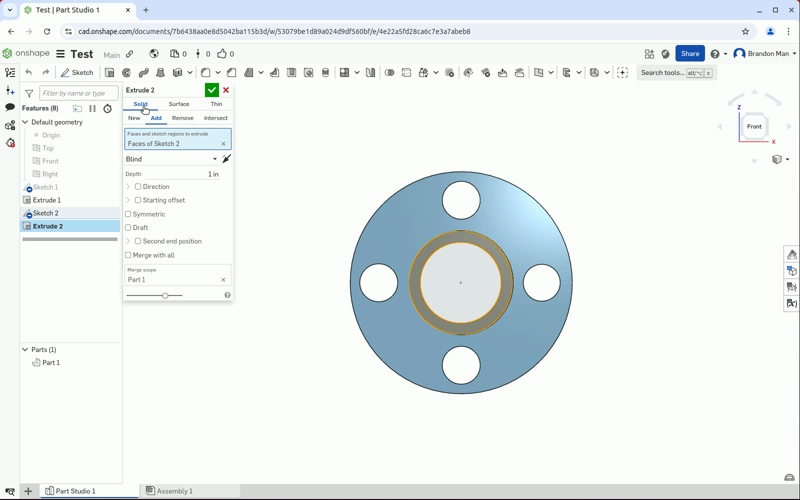
click(143, 106)
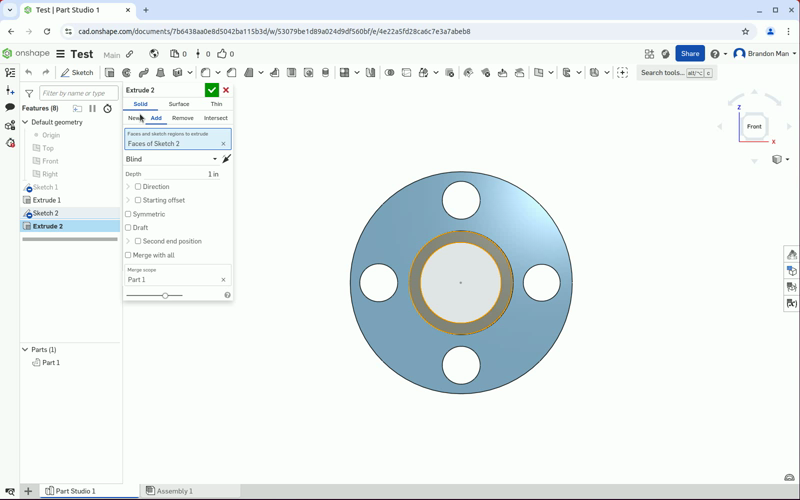
mouse_move(137, 120)
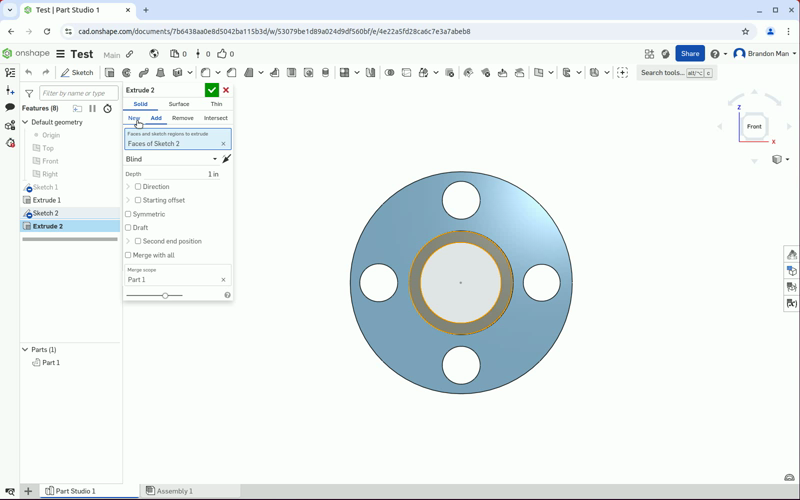
click(137, 120)
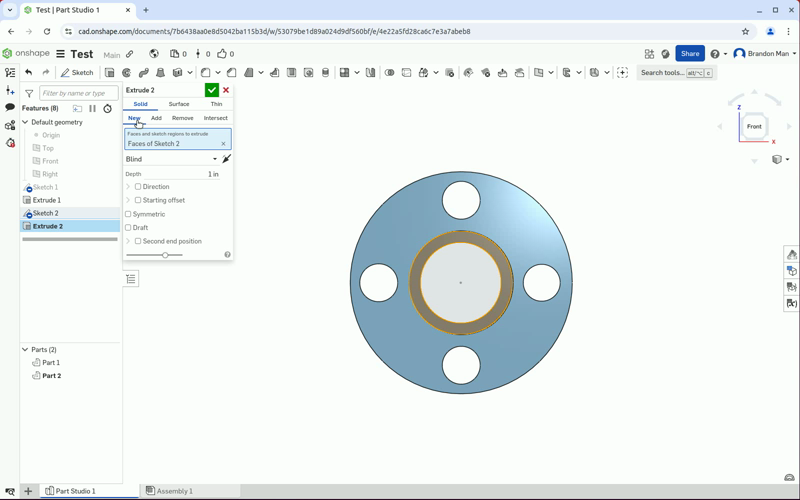
key(tab, 4)
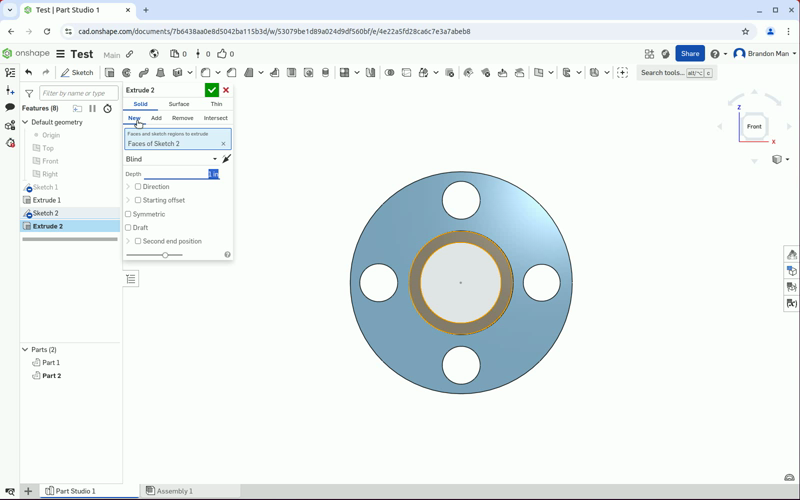
text(10.591)
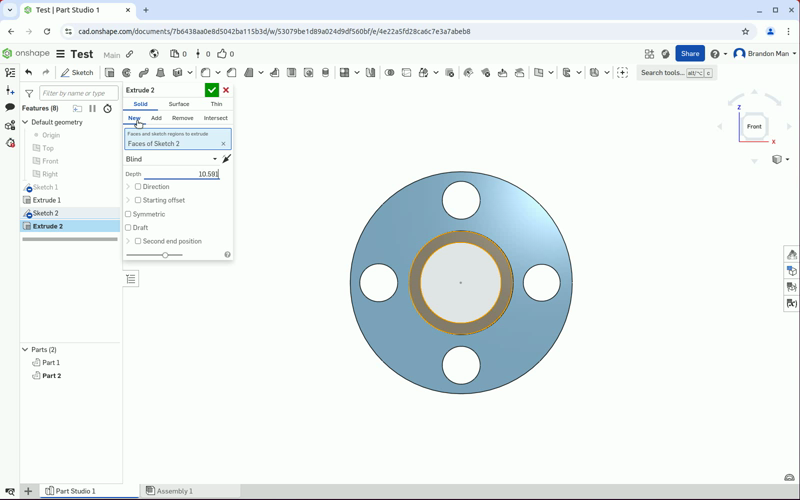
key(enter)
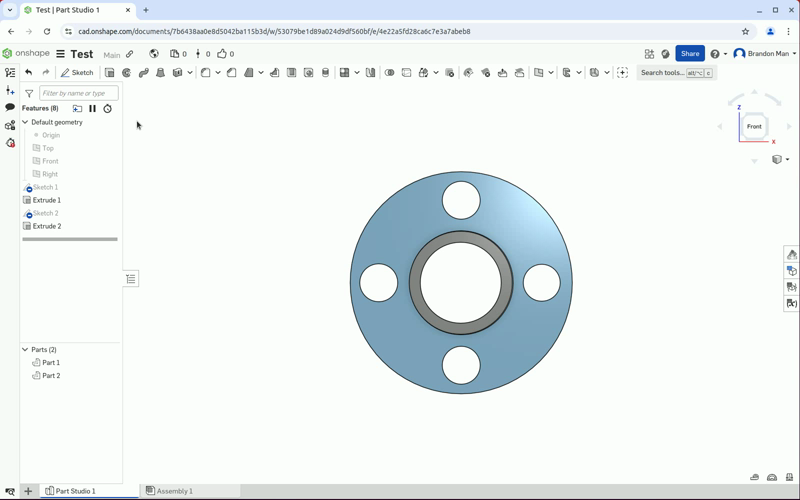
key(shift+h)
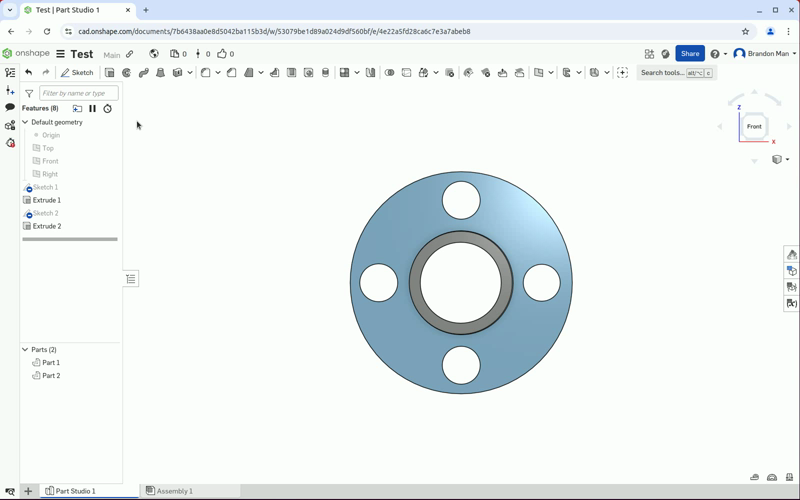
key(shift+h)
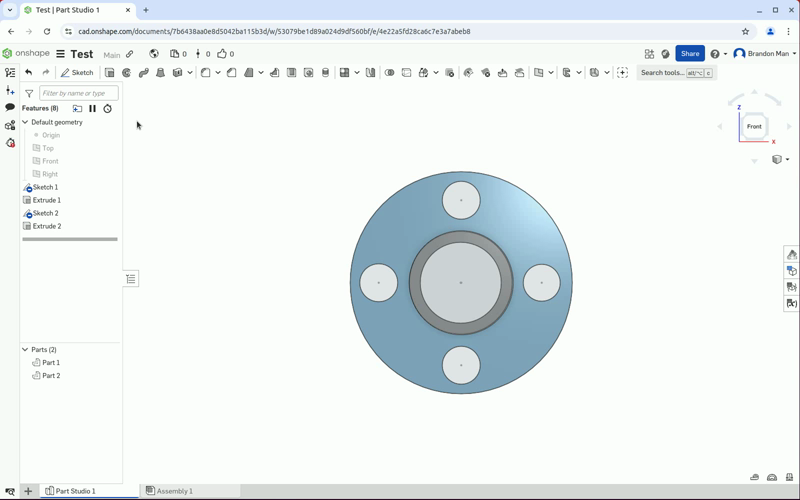
key(shift+7)
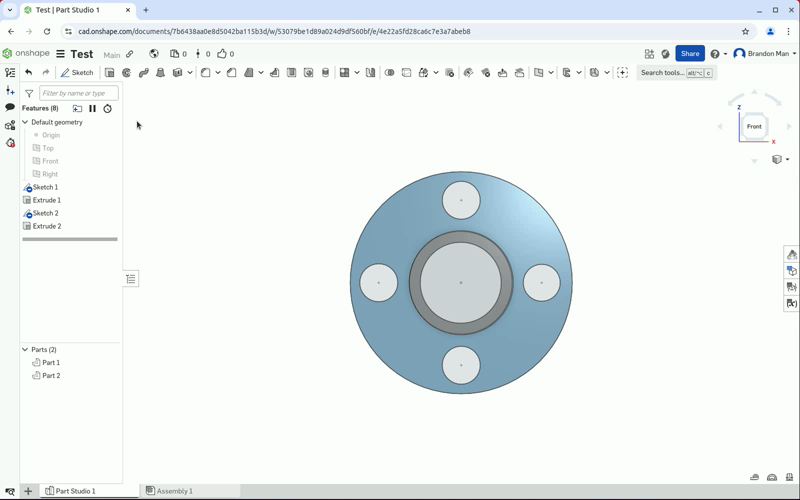
key(left, 2)
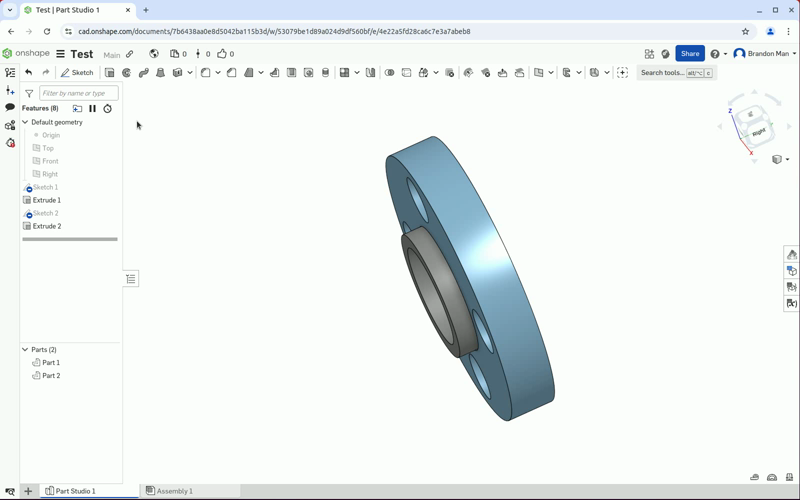
key(down, 2)
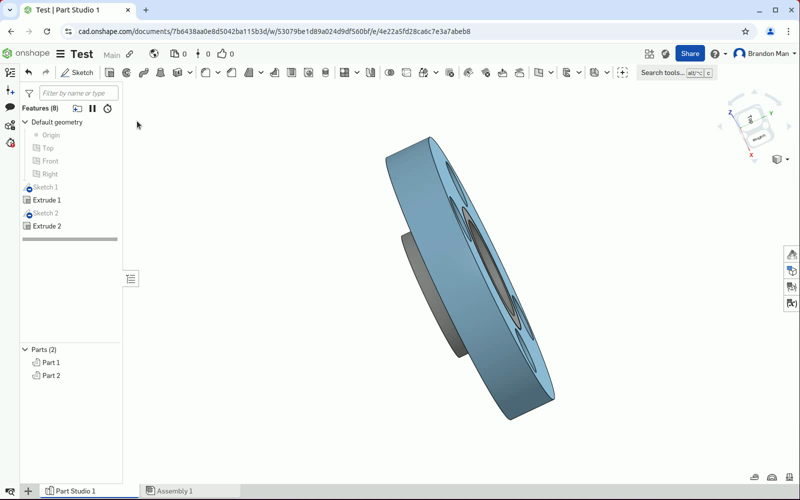
key(up, 2)
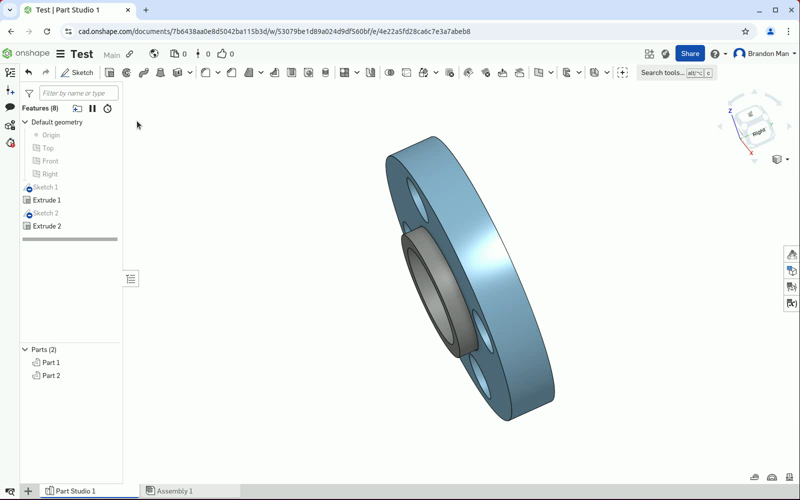
key(right, 2)
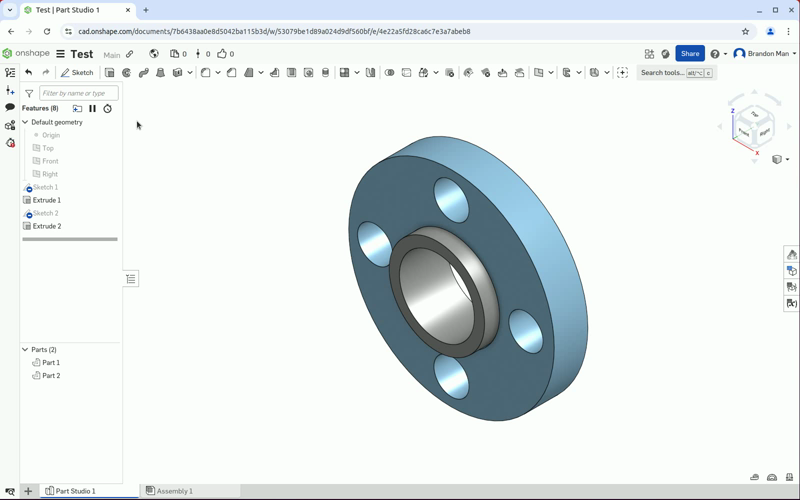
mouse_move(73, 189)
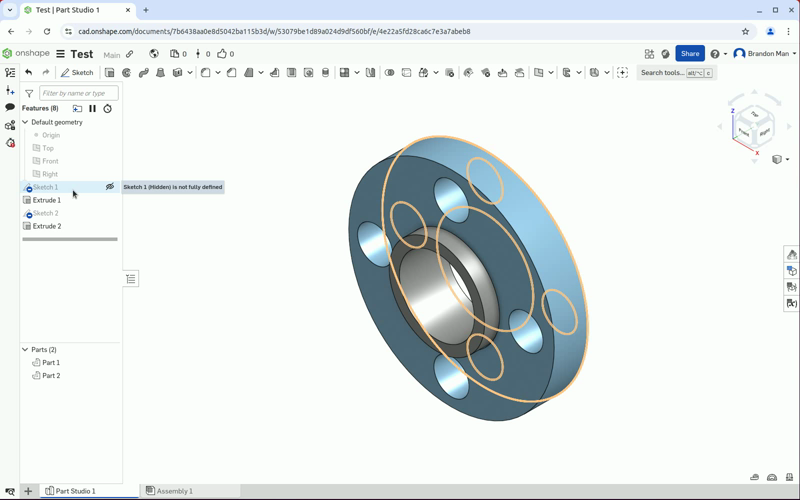
click(73, 189)